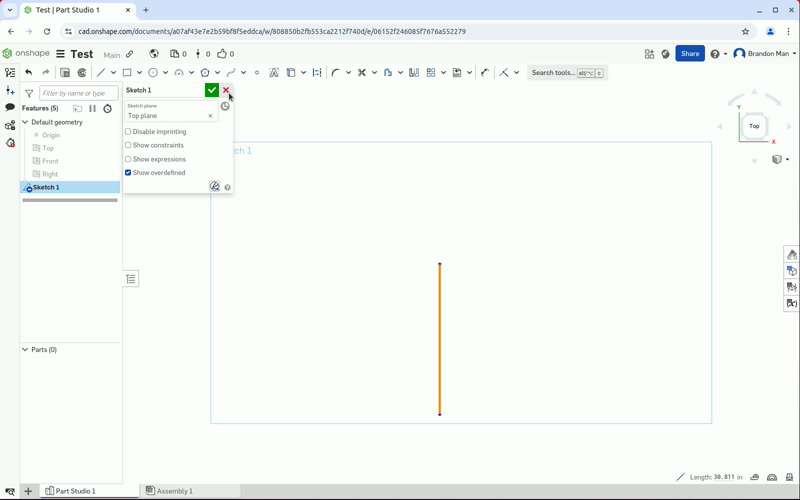
key(shift+h)
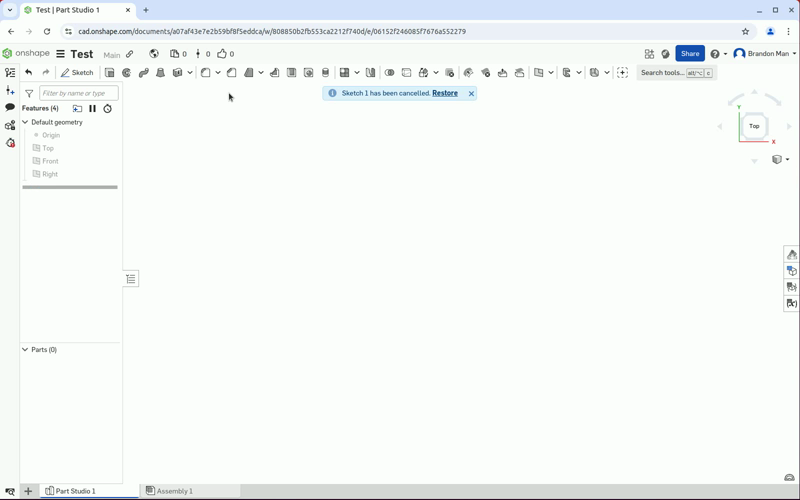
mouse_move(73, 352)
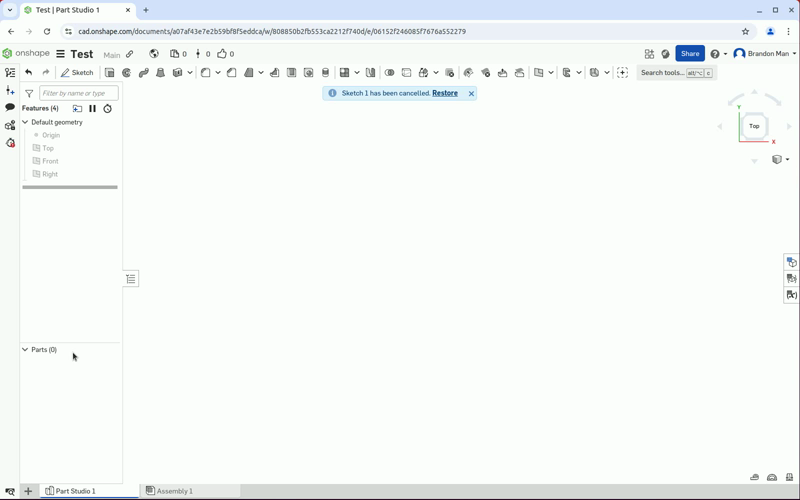
key(y)
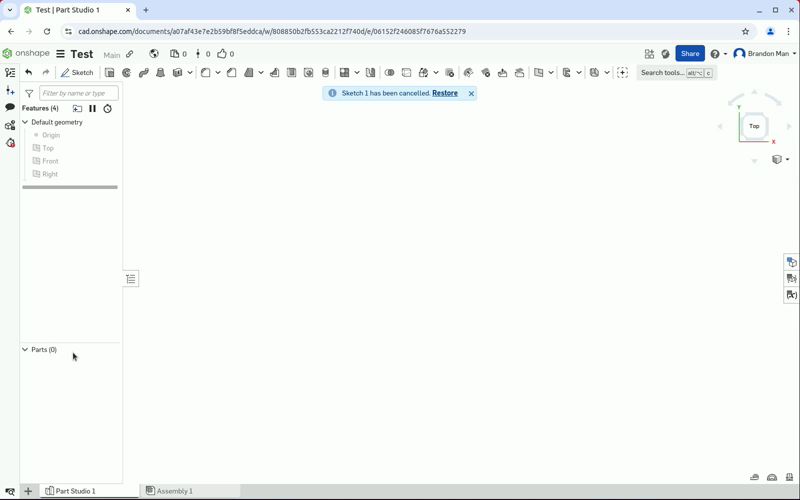
key(shift+p)
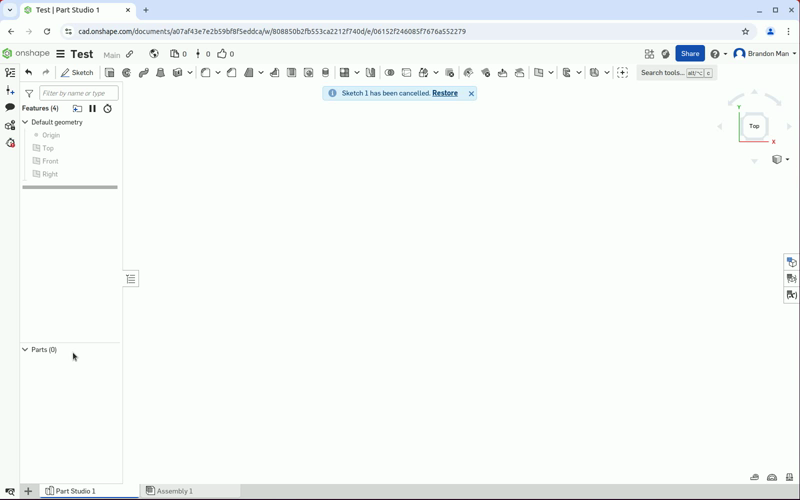
key(space)
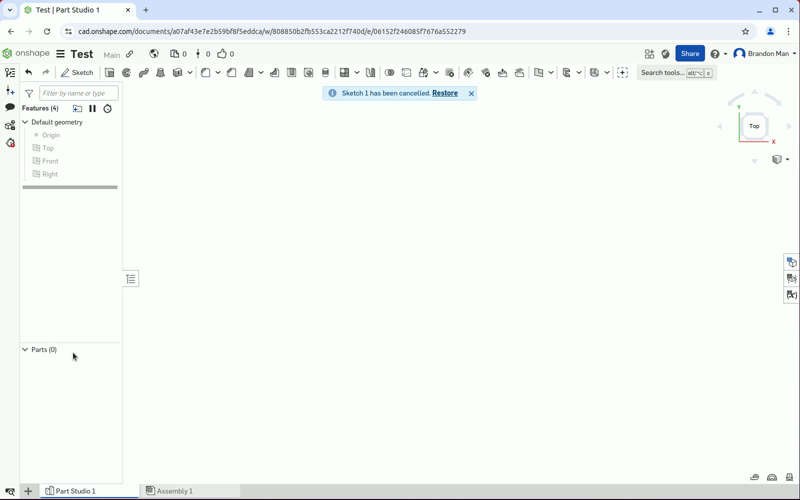
key_down(shift)
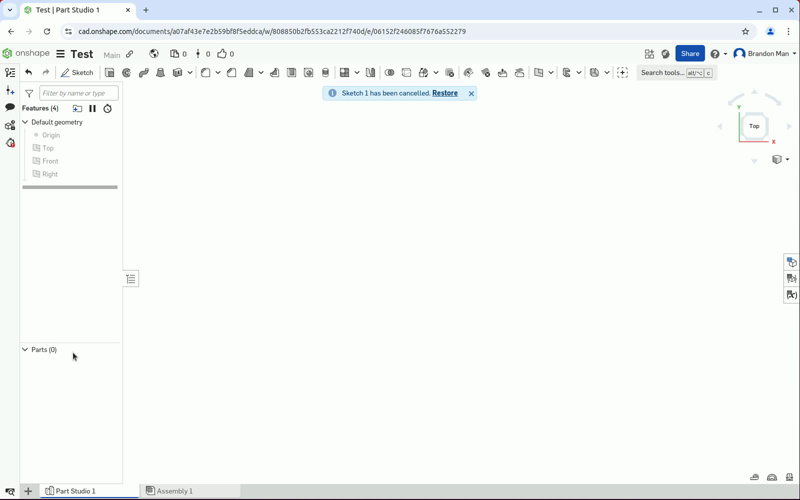
key(up)
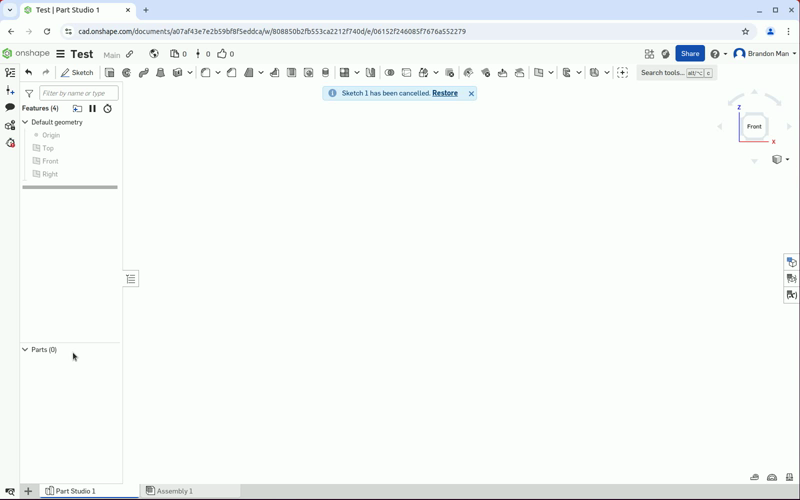
key_up(shift)
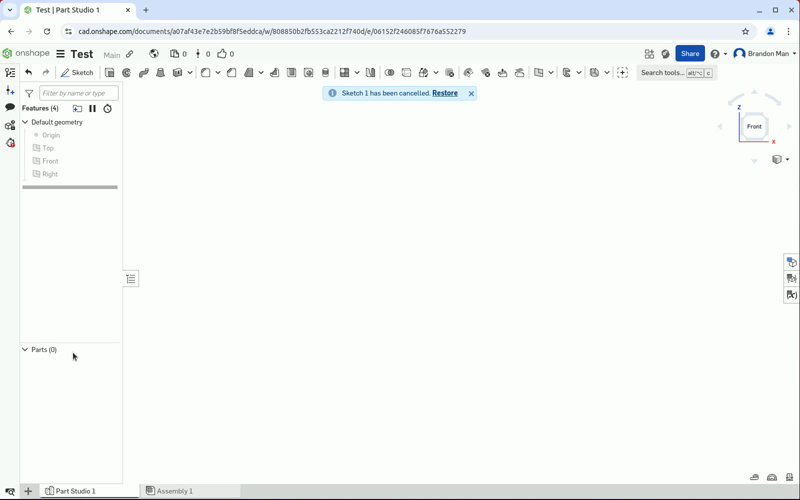
mouse_move(73, 352)
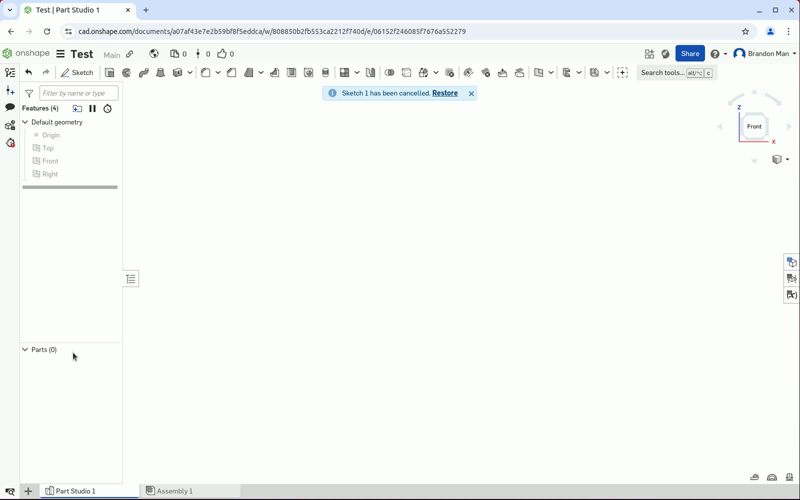
key(shift+y)
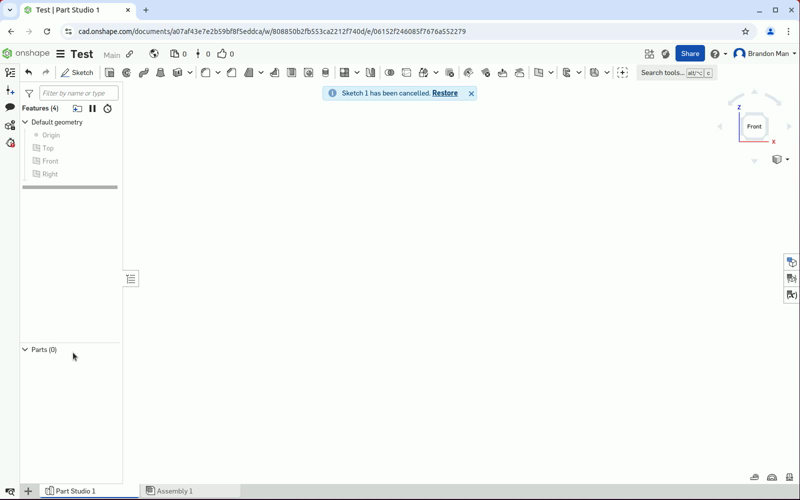
key(shift+s)
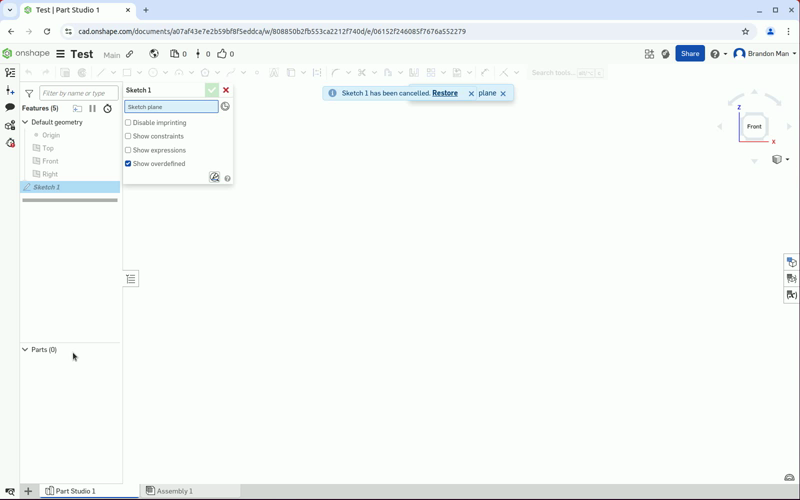
mouse_move(73, 163)
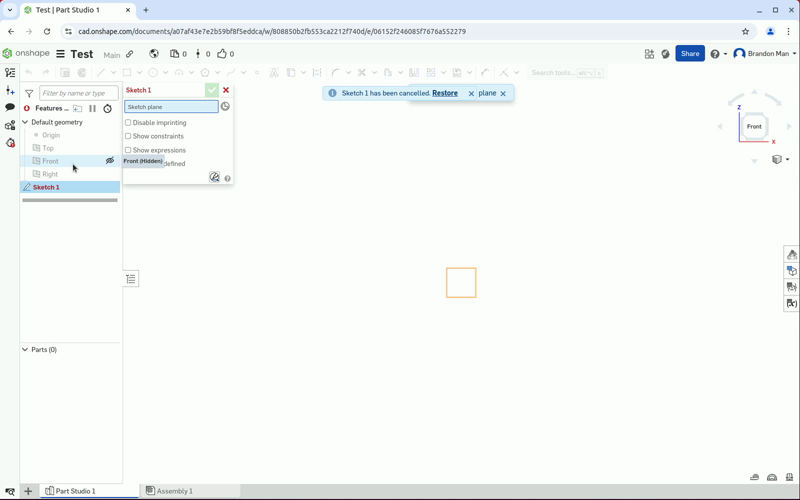
click(73, 163)
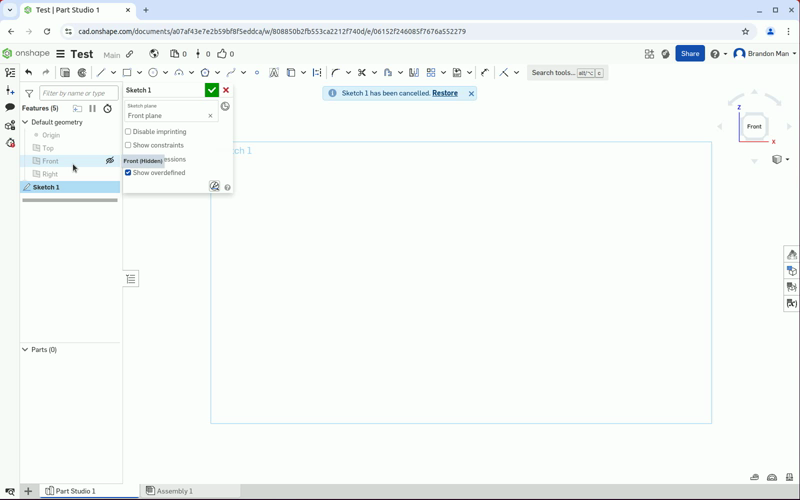
mouse_move(73, 352)
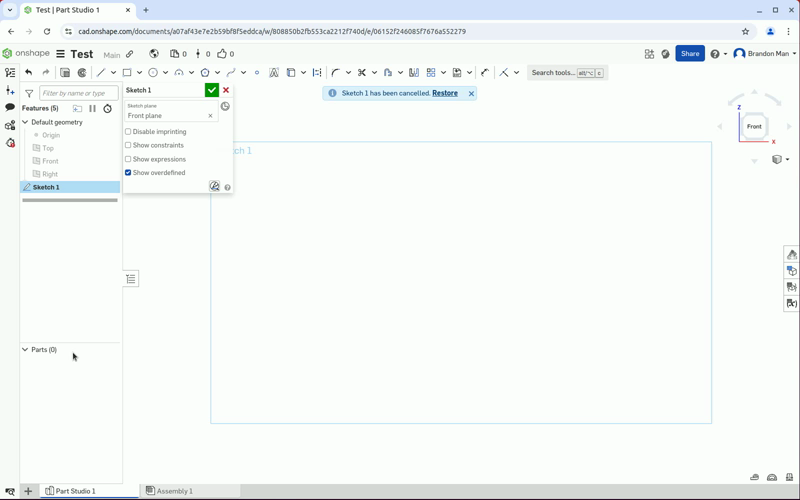
key(y)
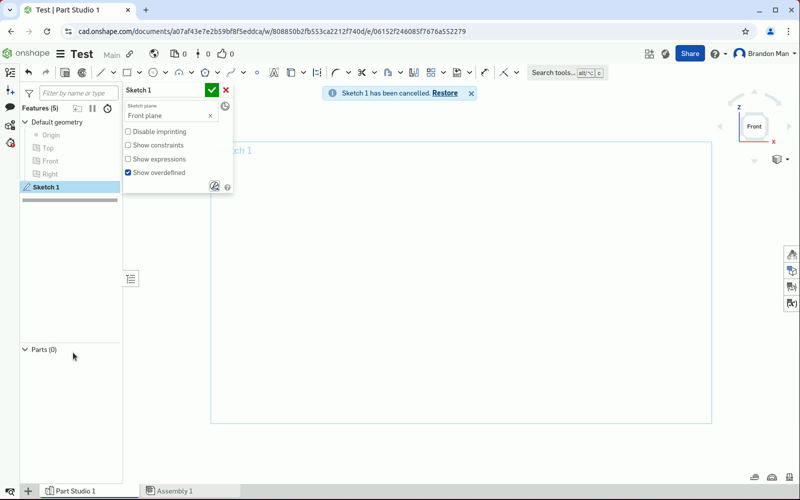
key(l)
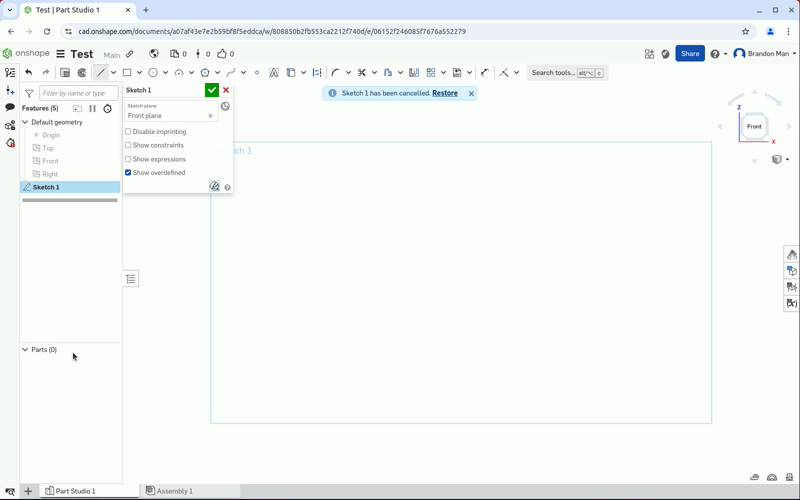
key_down(shift)
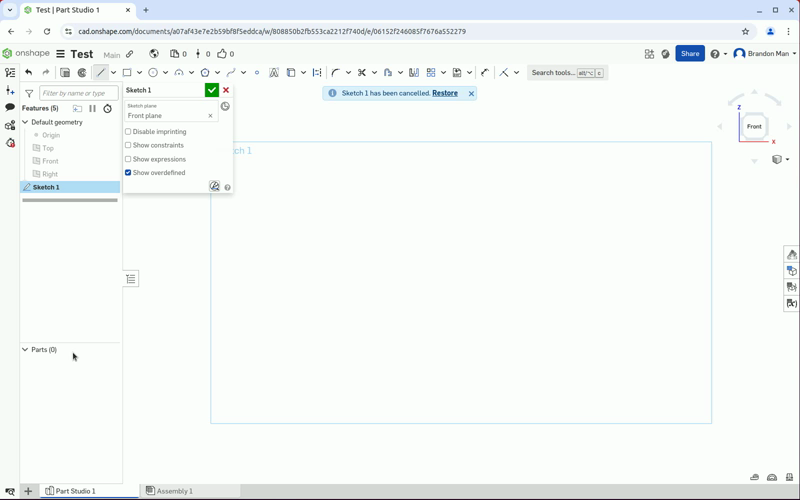
mouse_move(348, 354)
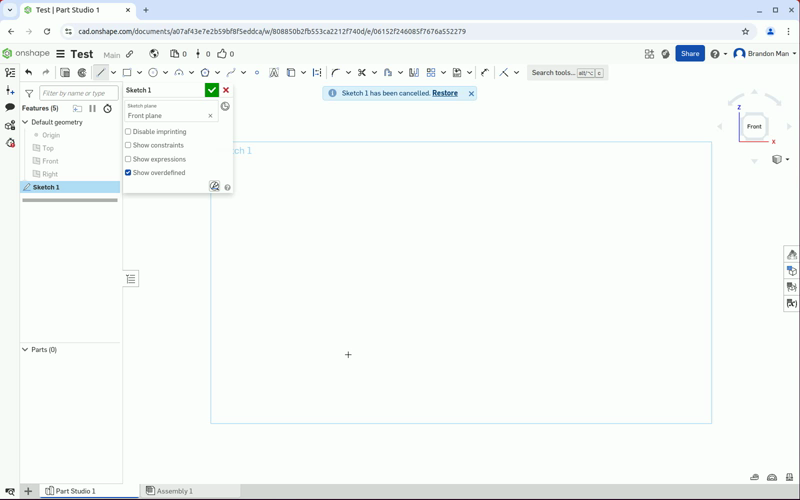
click(348, 354)
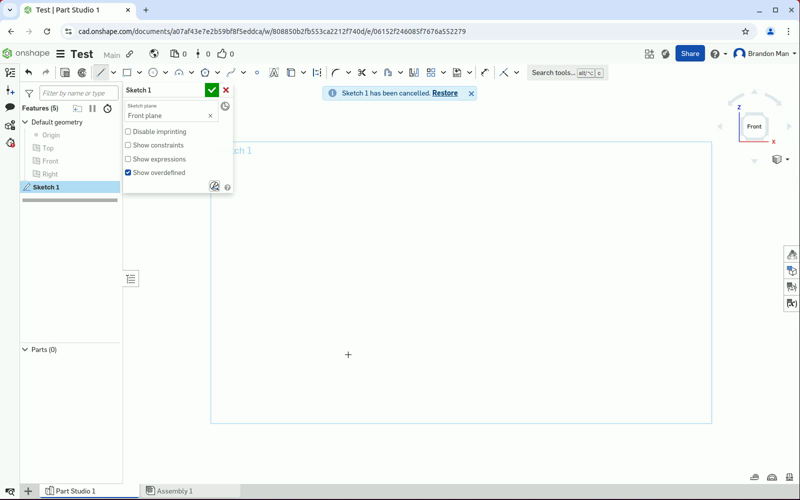
key_up(shift)
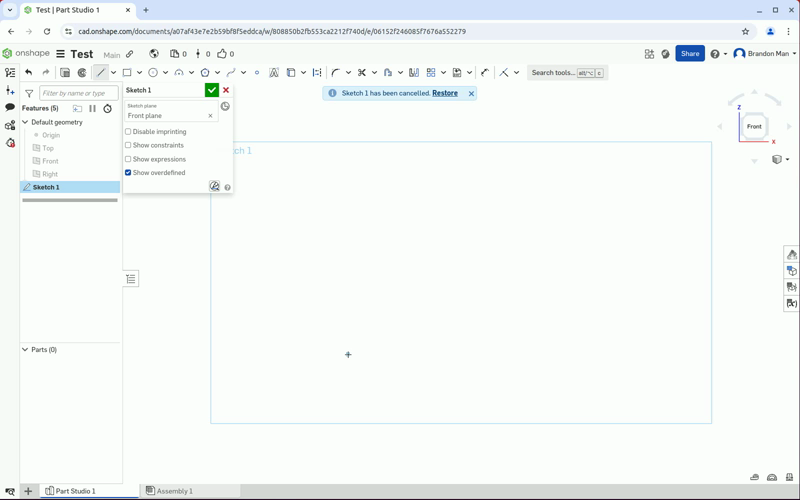
key_down(shift)
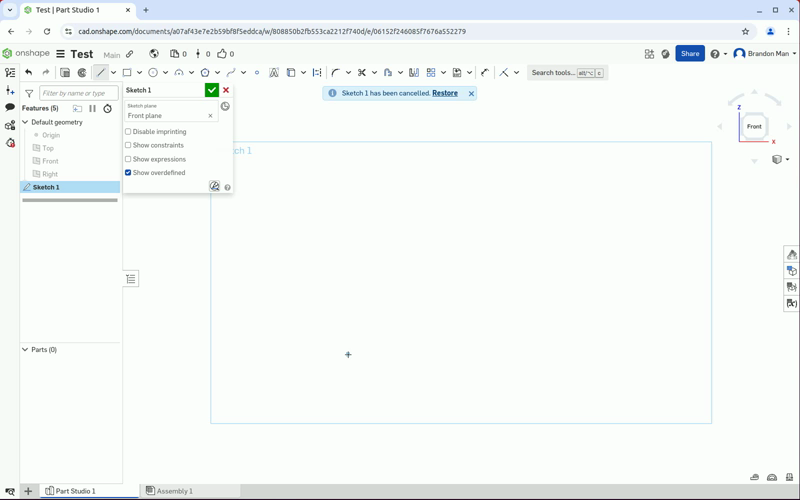
mouse_move(500, 354)
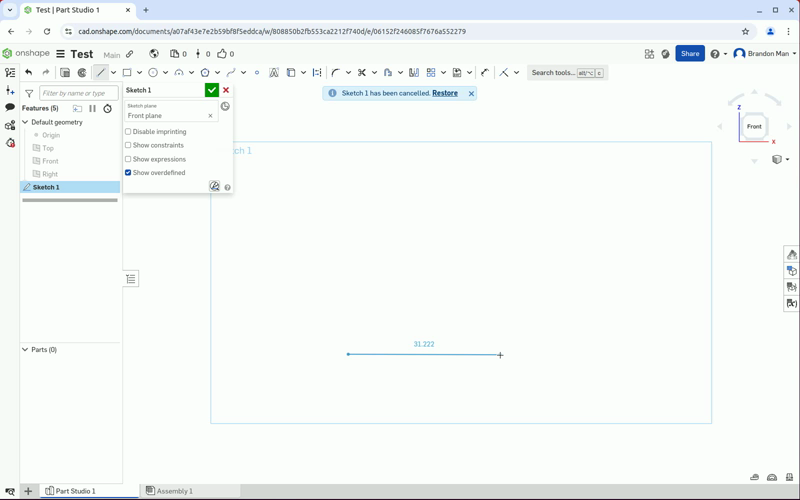
click(500, 354)
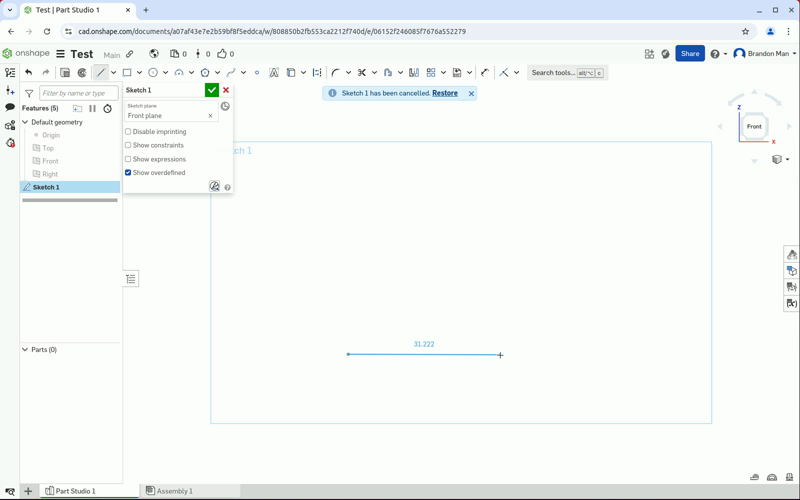
key_up(shift)
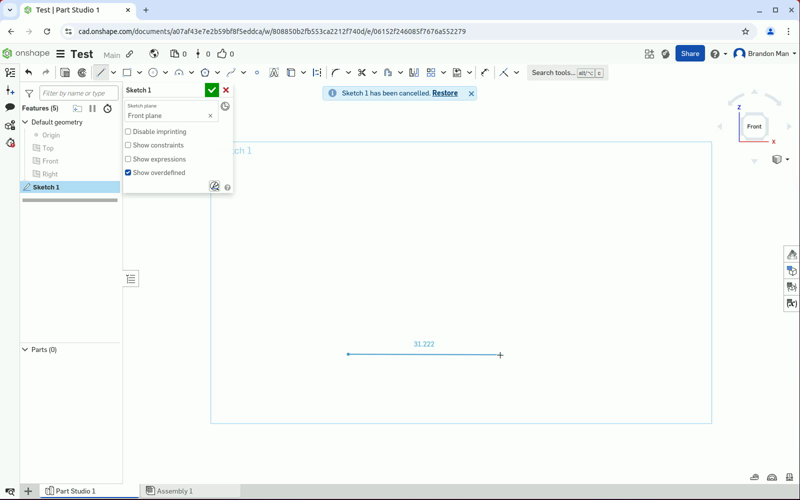
key_down(shift)
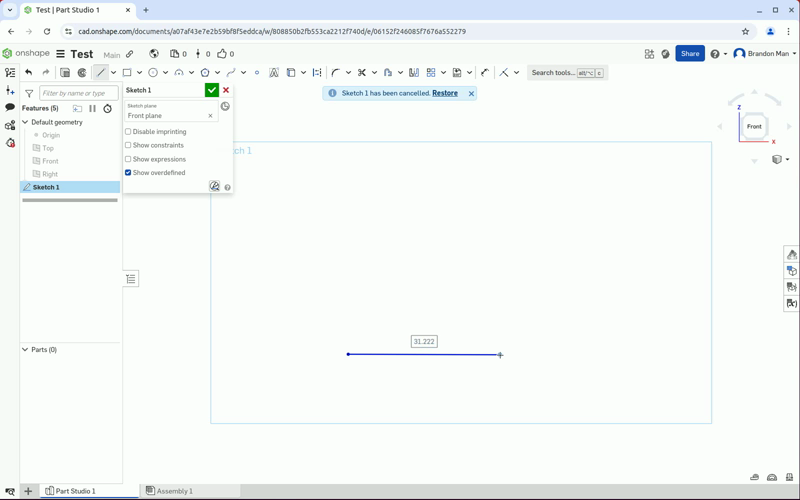
mouse_move(500, 202)
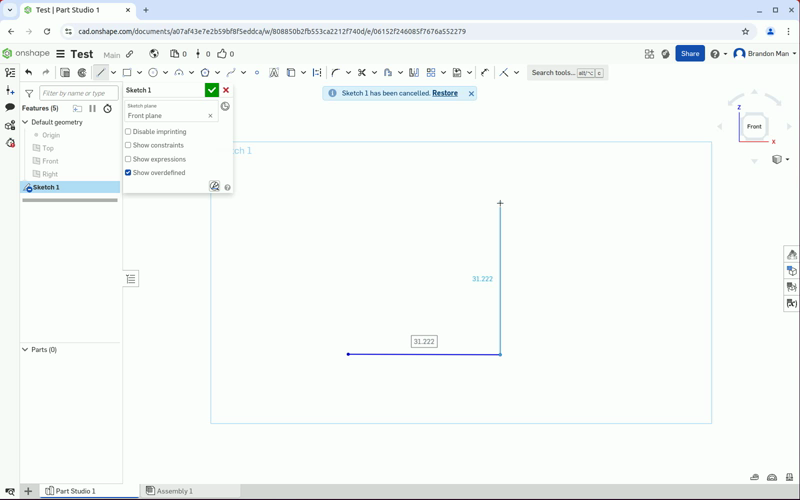
click(500, 202)
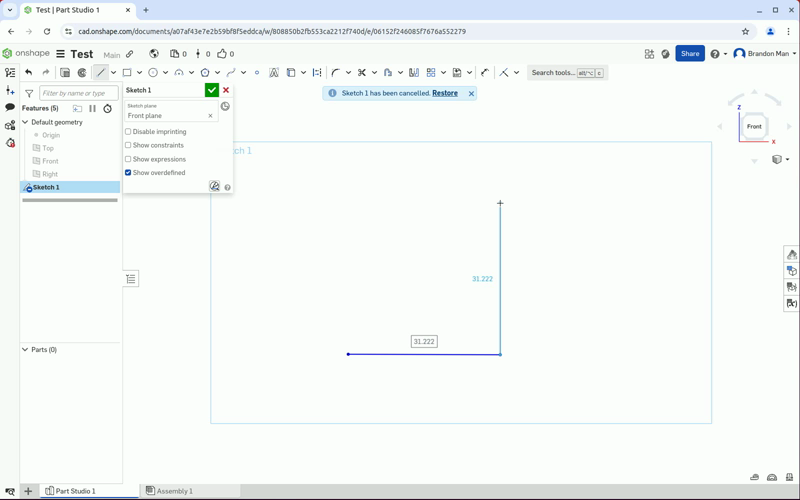
key_up(shift)
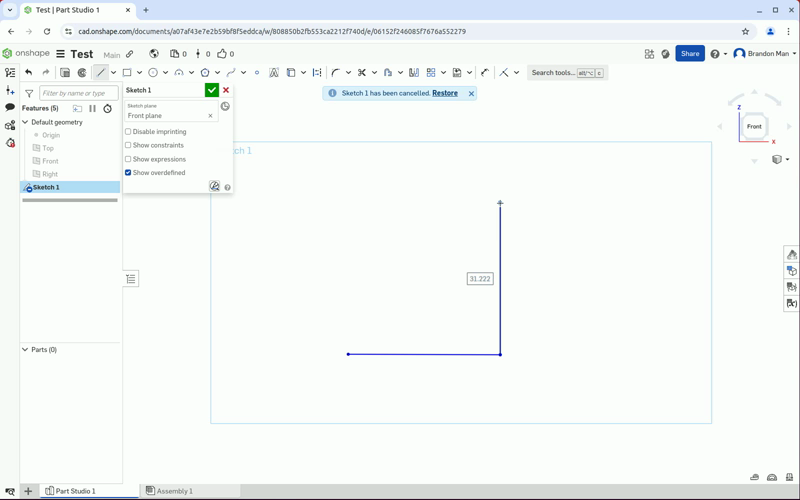
key_down(shift)
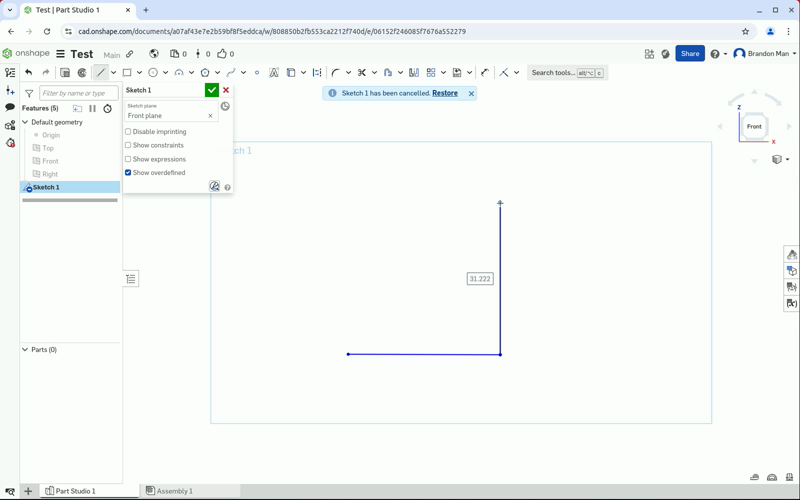
mouse_move(348, 202)
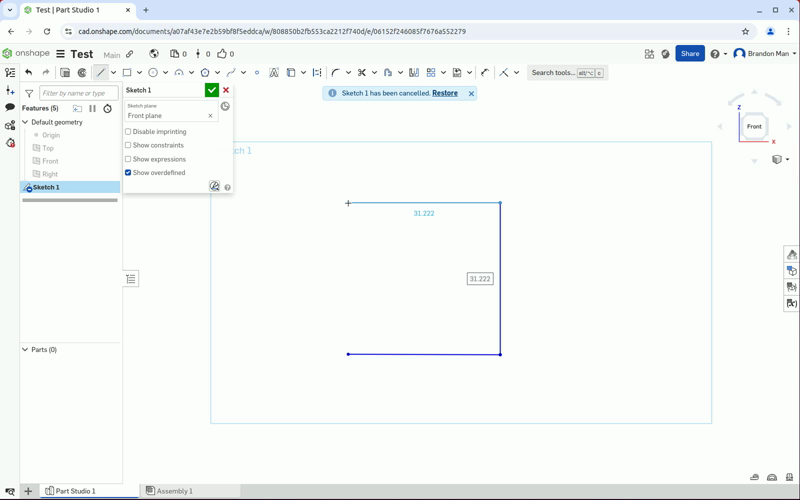
click(348, 202)
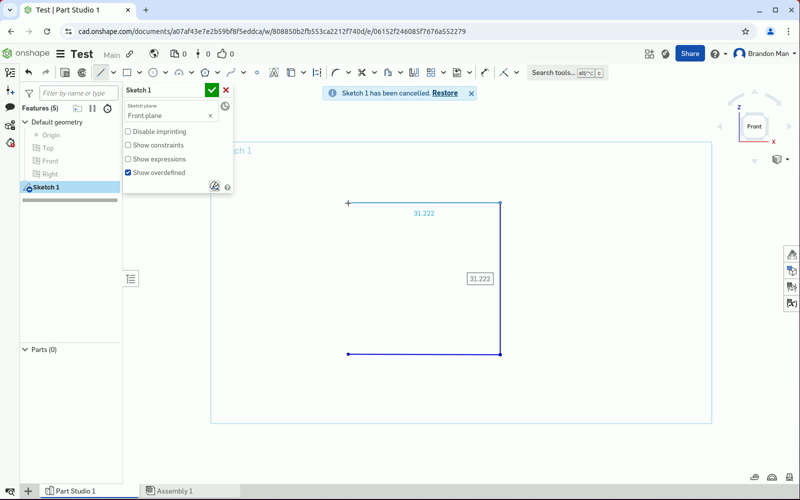
key_up(shift)
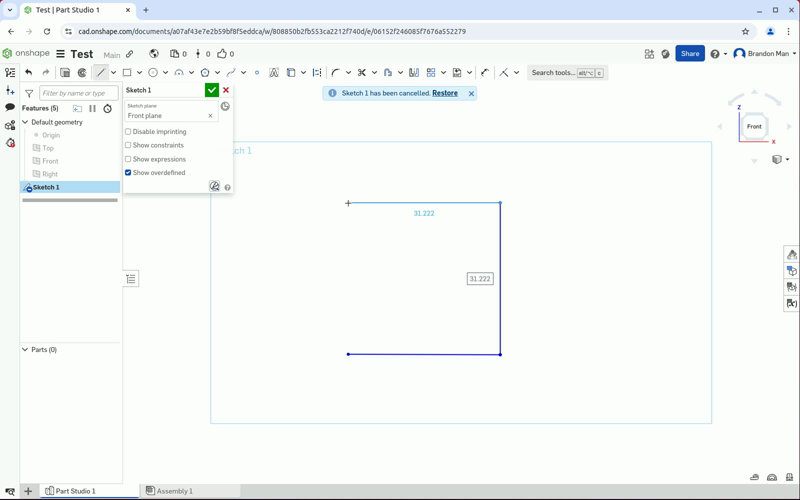
key_down(shift)
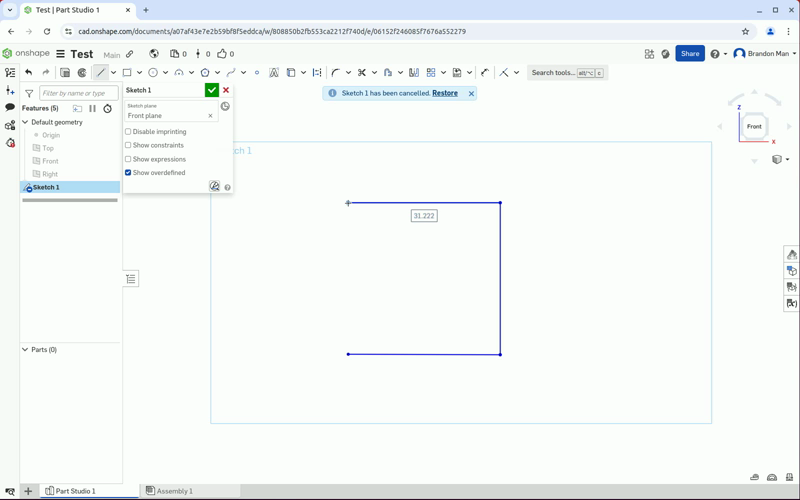
mouse_move(348, 354)
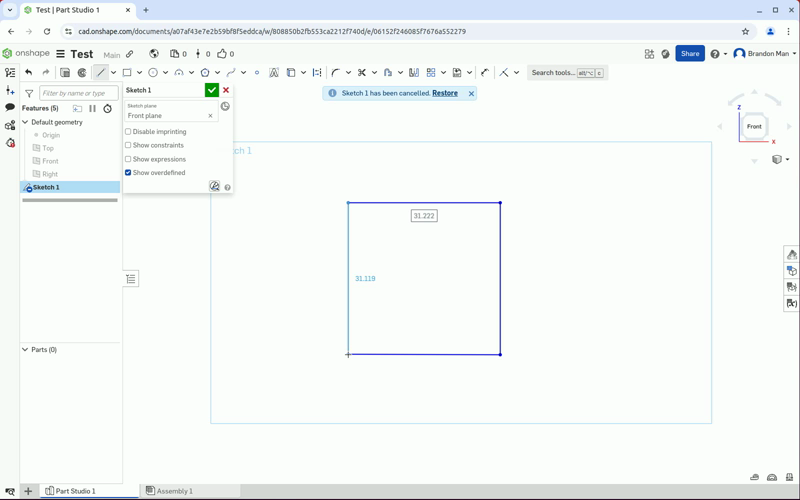
key_up(shift)
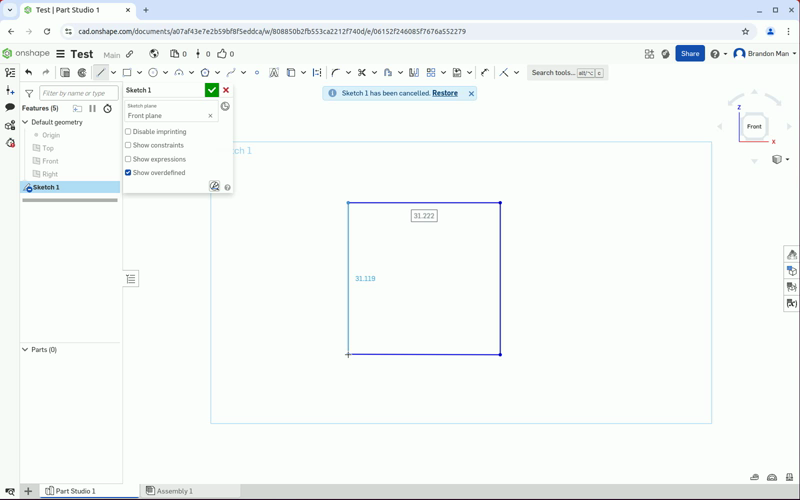
click(348, 354)
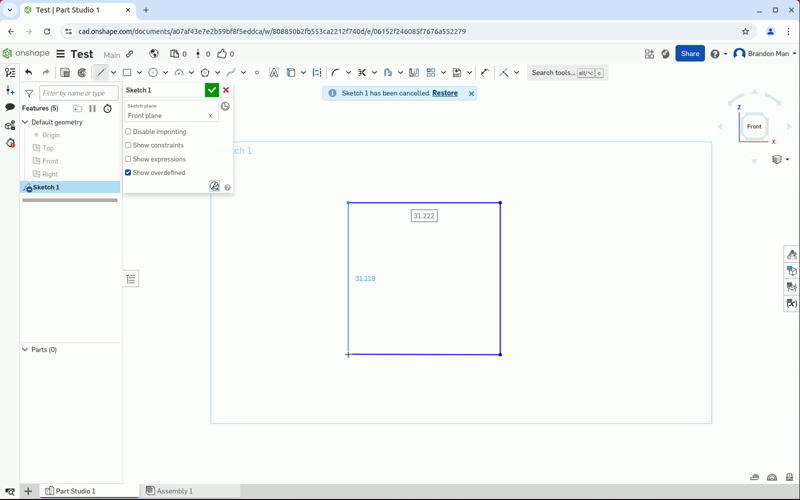
key(esc)
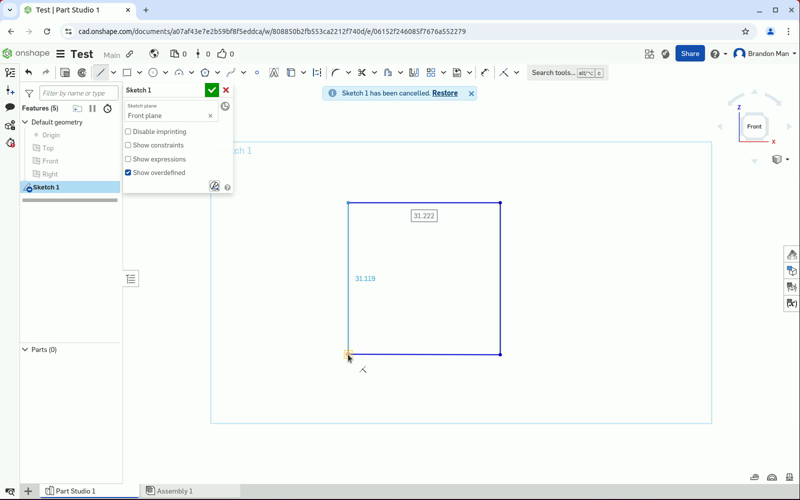
key(c)
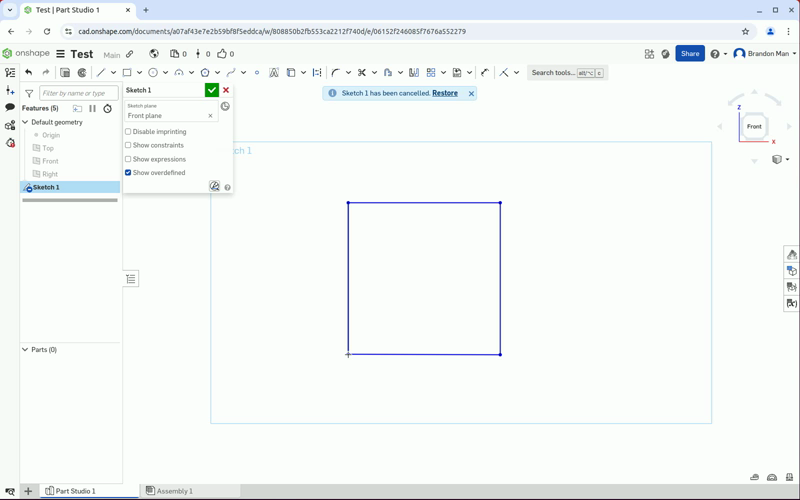
key_down(shift)
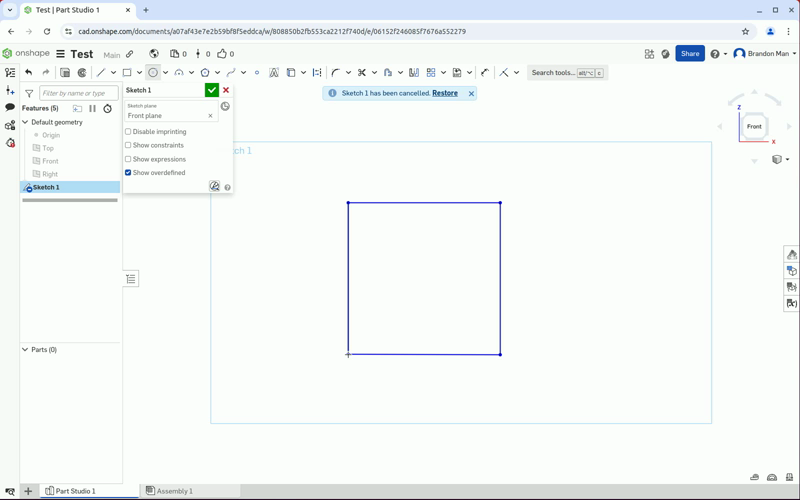
mouse_move(425, 277)
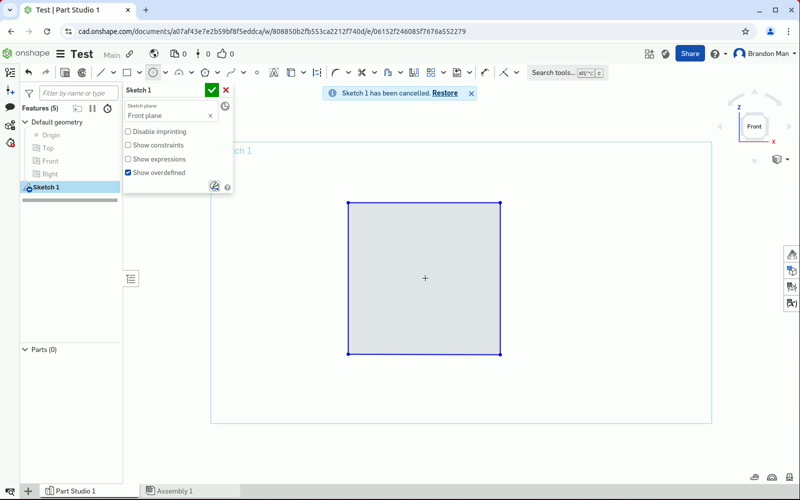
click(425, 277)
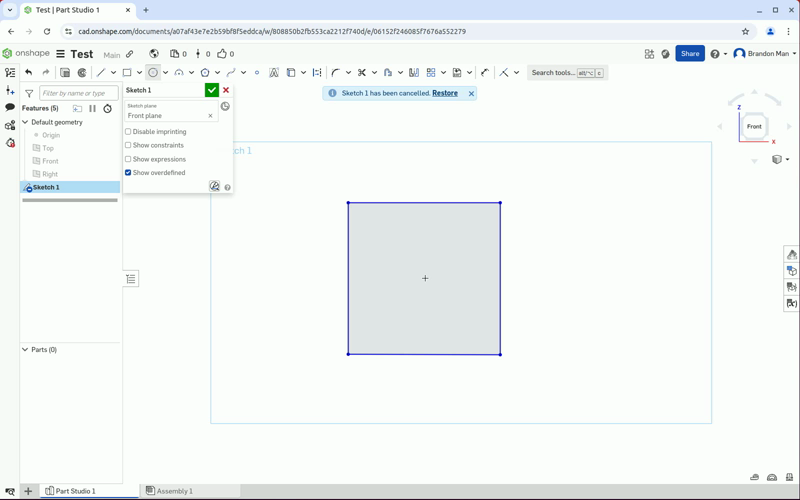
key_up(shift)
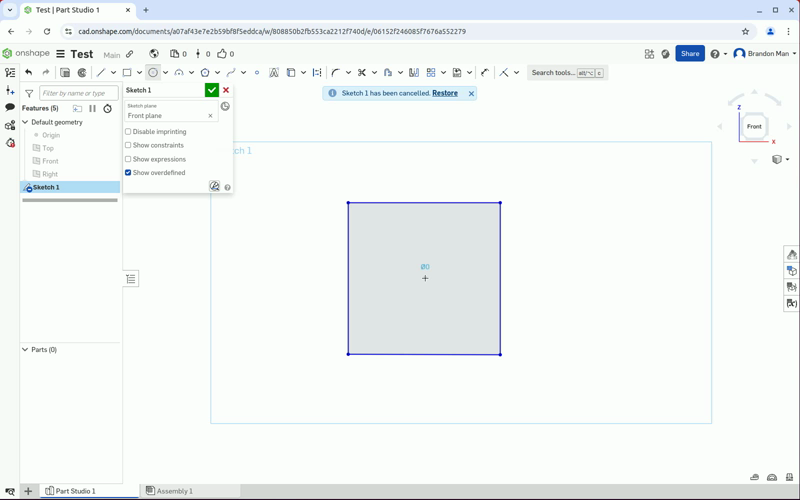
mouse_move(482, 277)
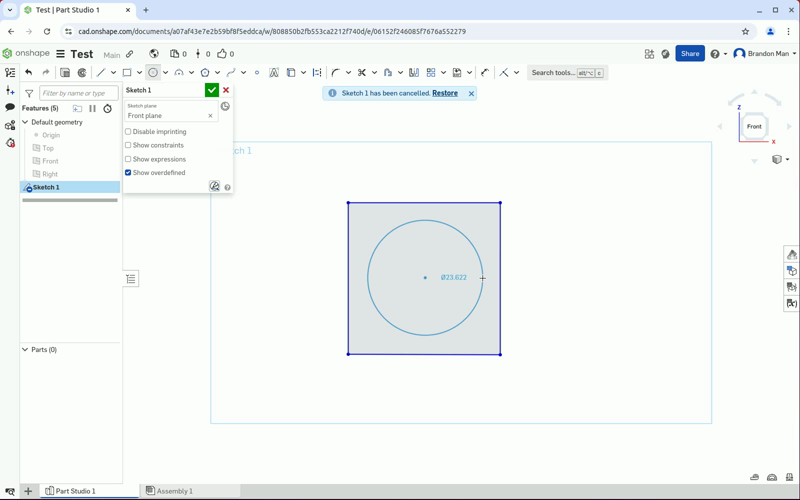
click(482, 277)
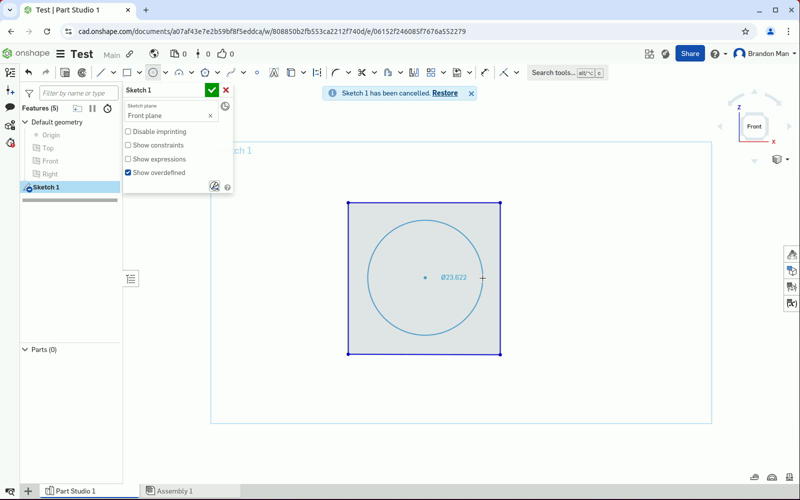
key(esc)
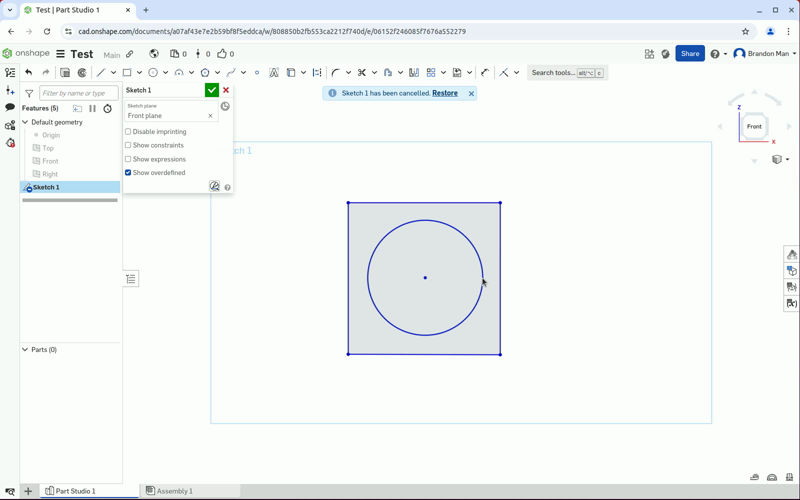
mouse_move(359, 254)
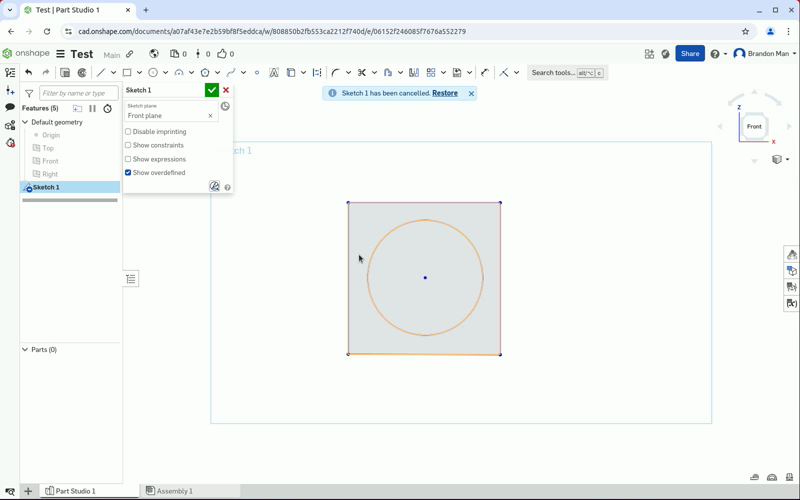
click(359, 254)
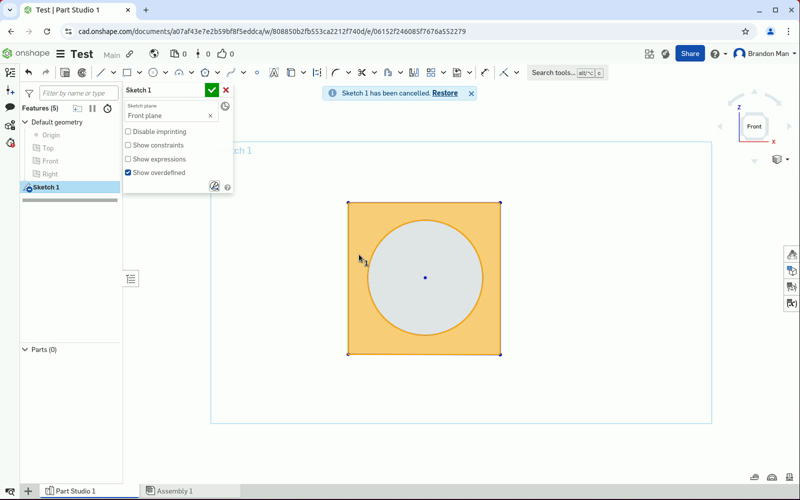
mouse_move(73, 352)
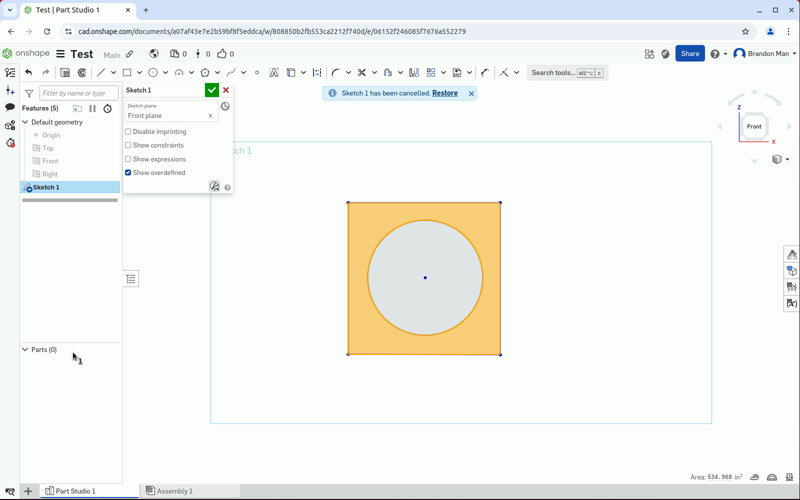
key(shift+y)
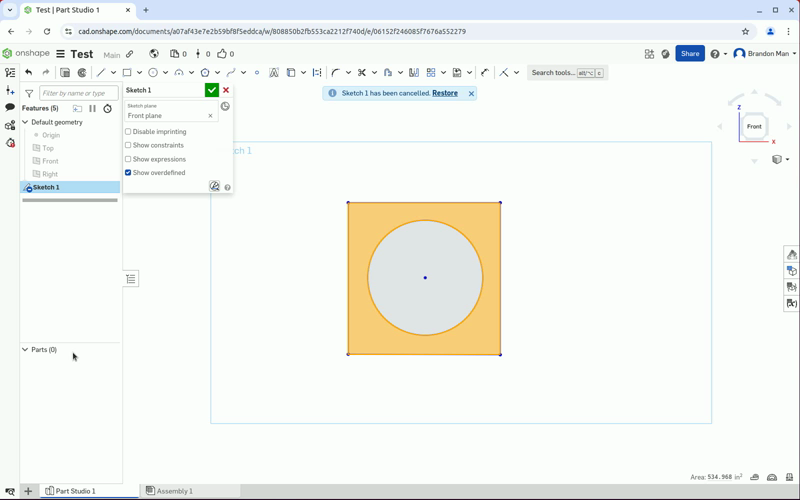
key(shift+e)
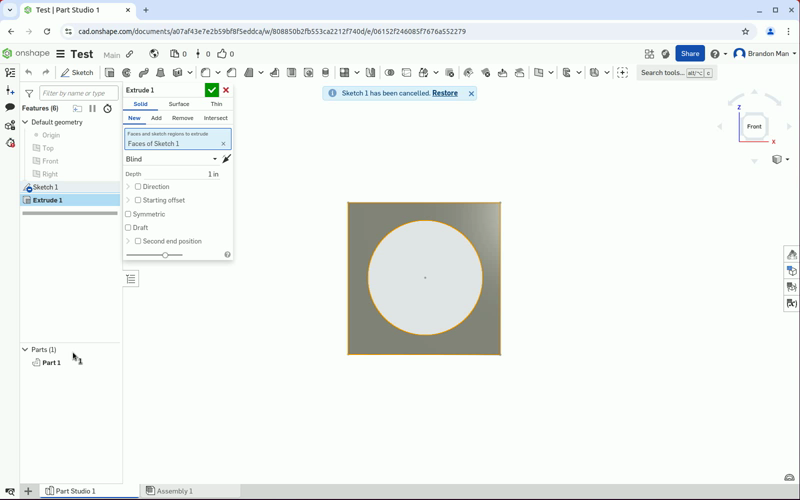
mouse_move(143, 106)
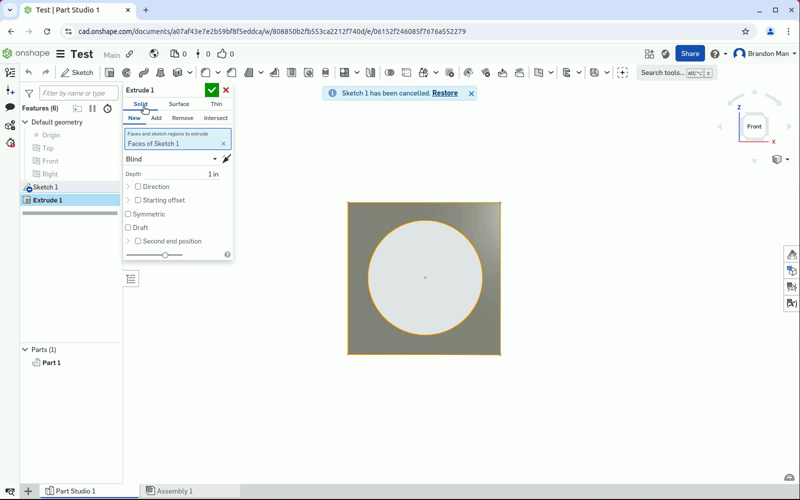
click(143, 106)
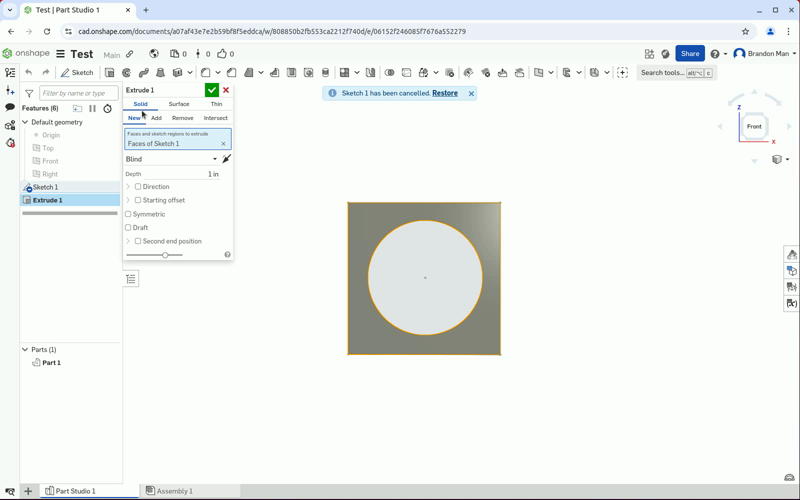
mouse_move(137, 120)
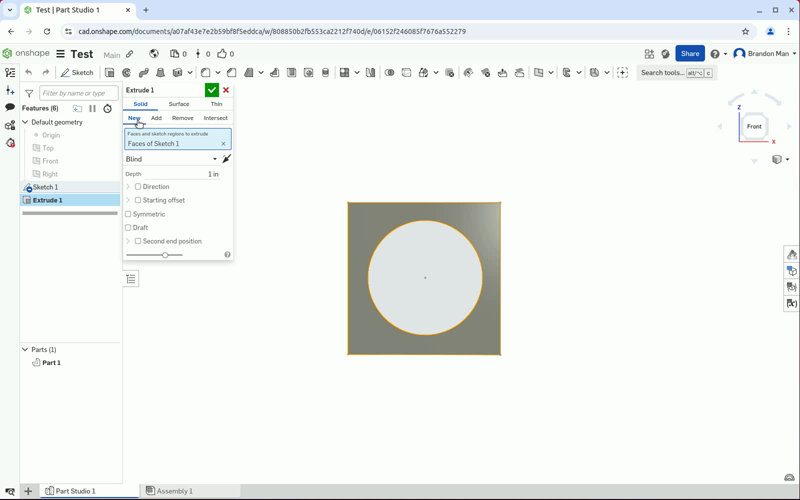
click(137, 120)
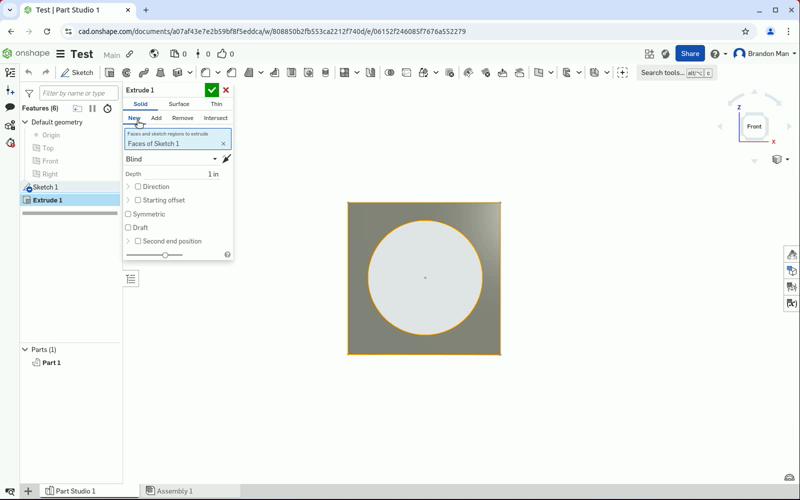
key(tab, 4)
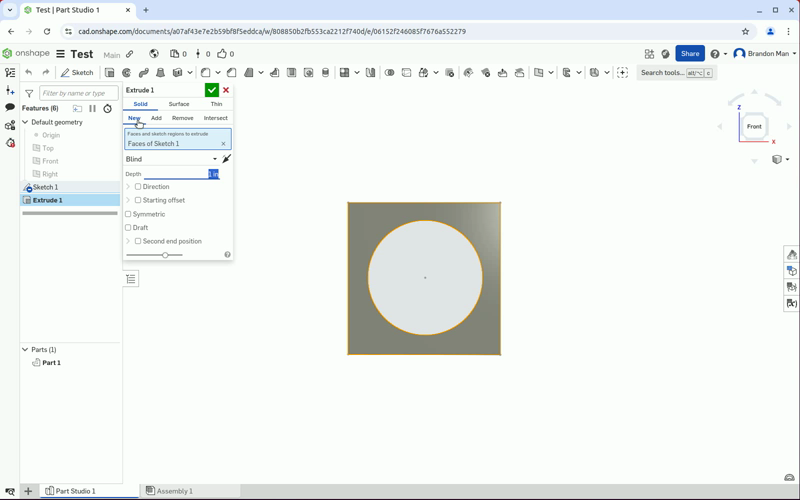
text(15.646)
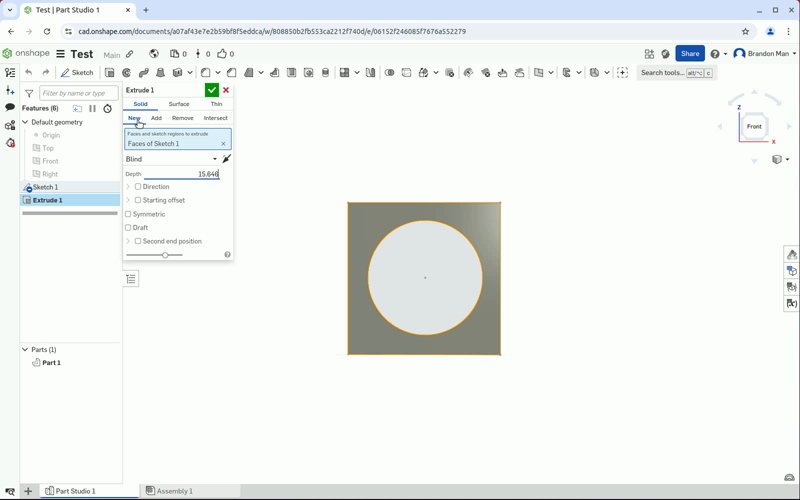
key(enter)
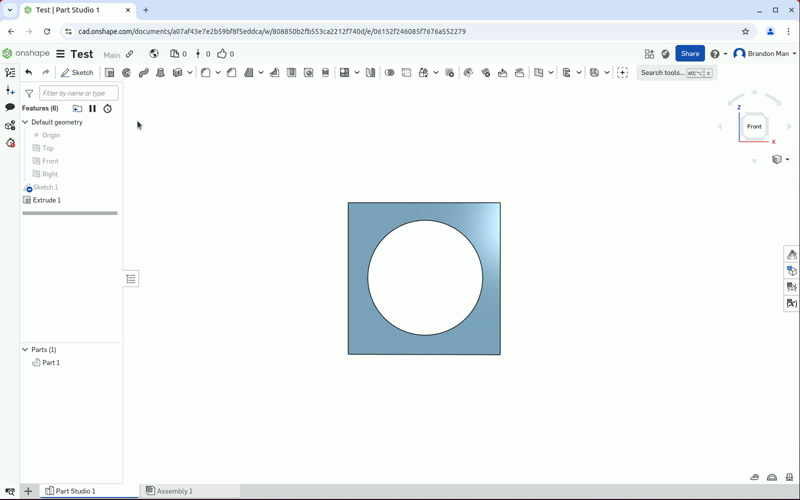
key(shift+h)
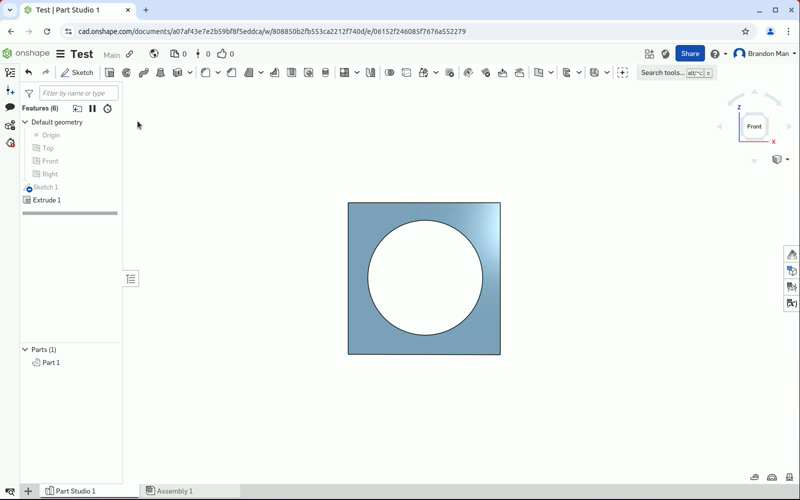
key(shift+h)
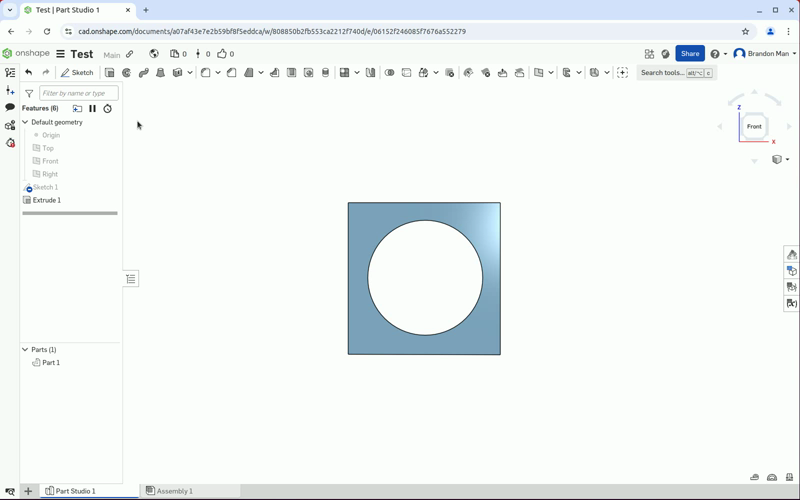
mouse_move(73, 189)
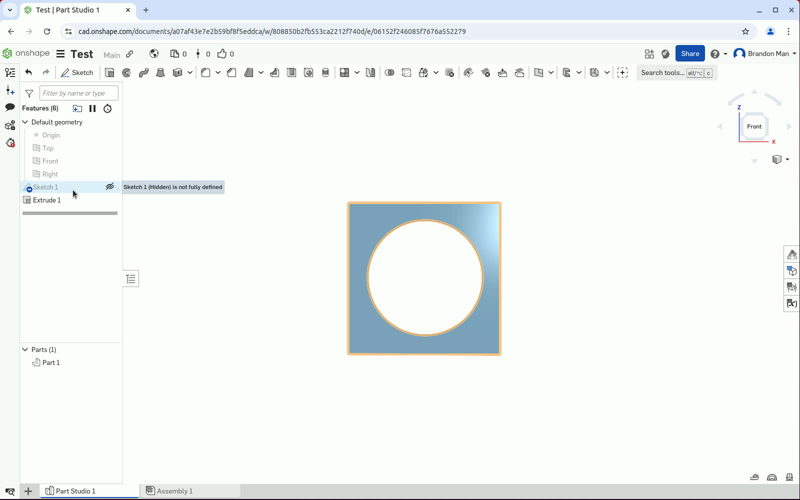
click(73, 189)
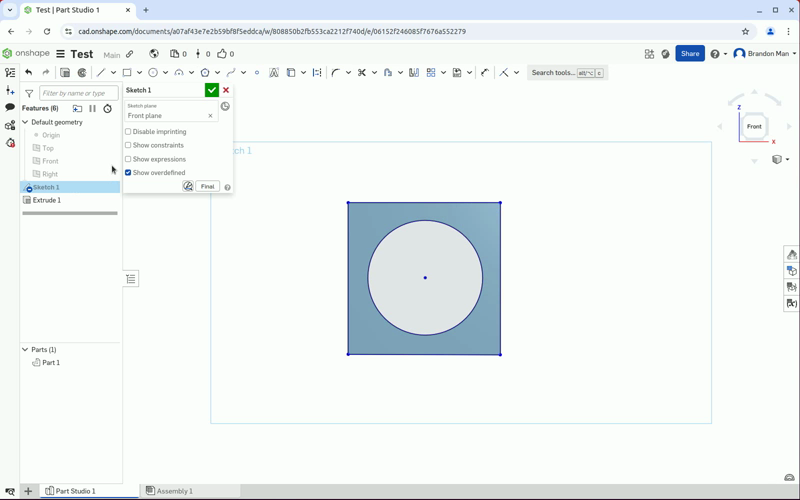
mouse_move(229, 92)
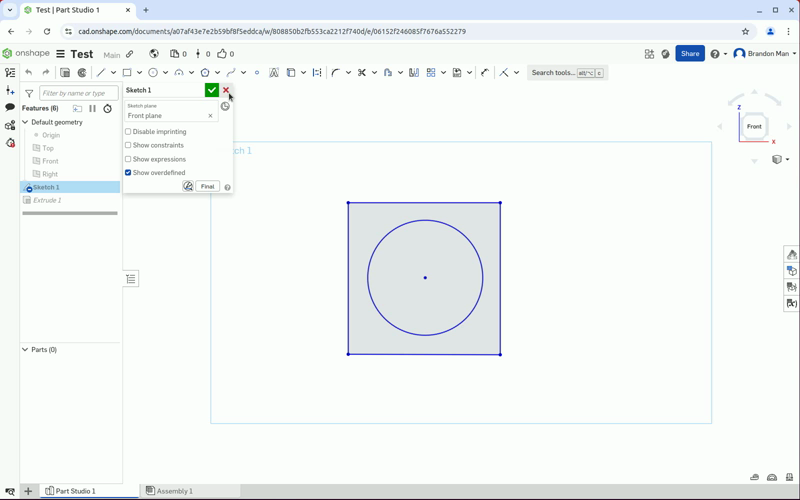
click(229, 92)
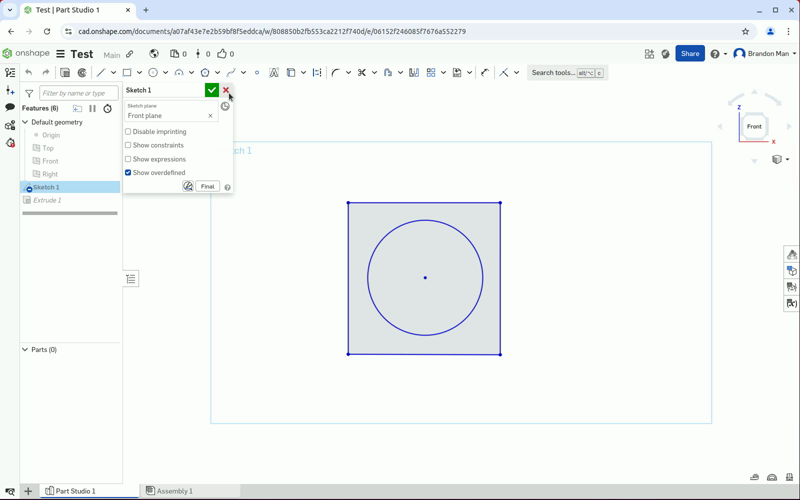
key(shift+s)
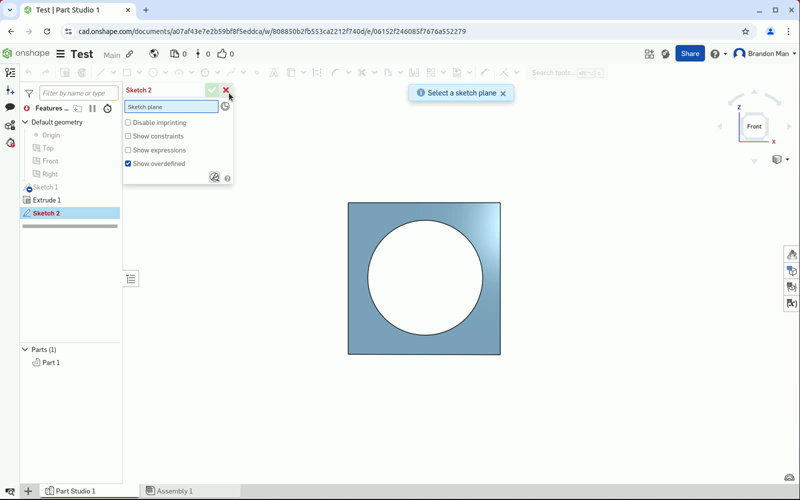
mouse_move(73, 163)
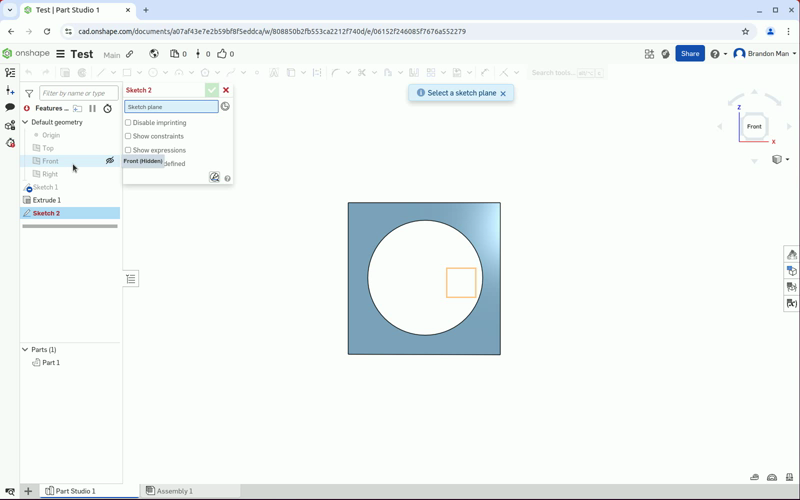
click(73, 163)
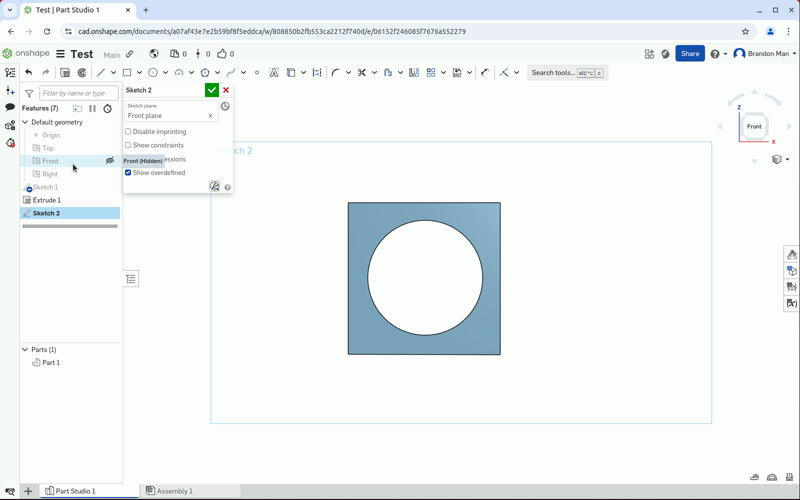
mouse_move(73, 352)
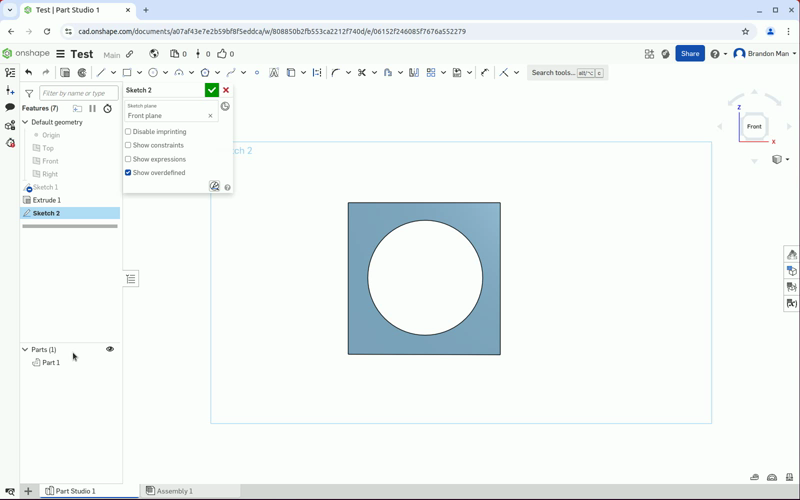
key(y)
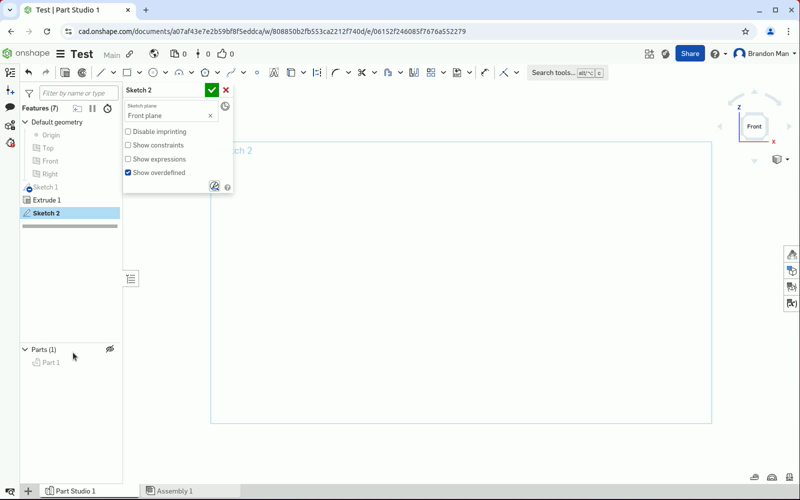
key(c)
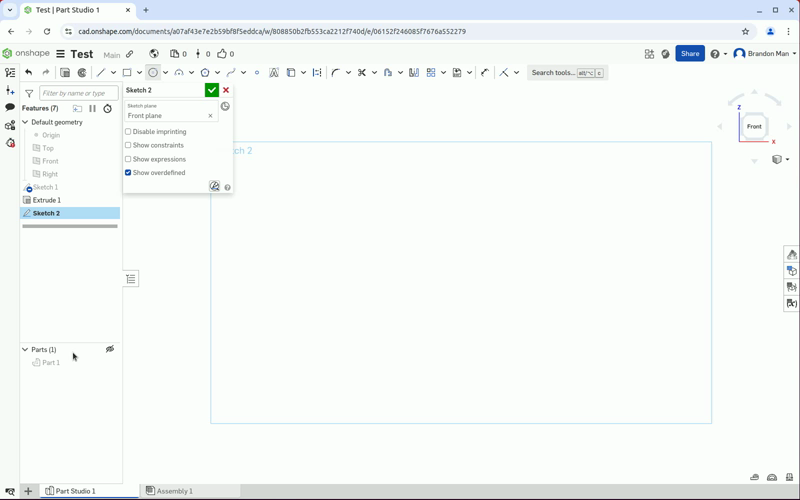
key_down(shift)
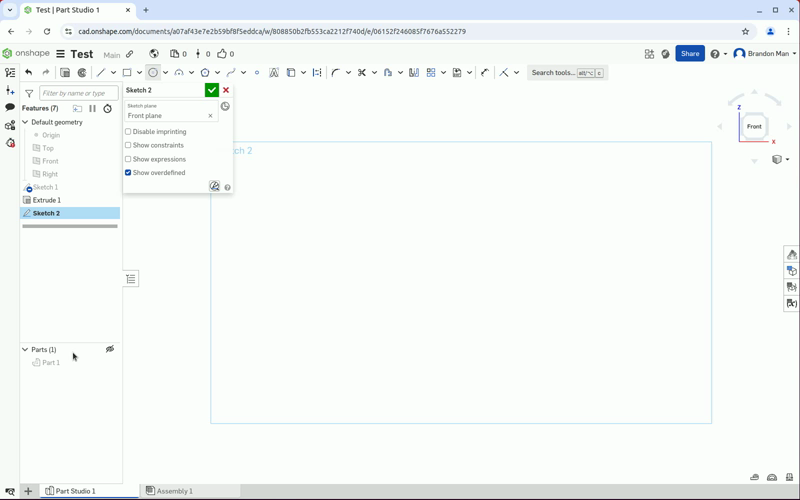
mouse_move(425, 278)
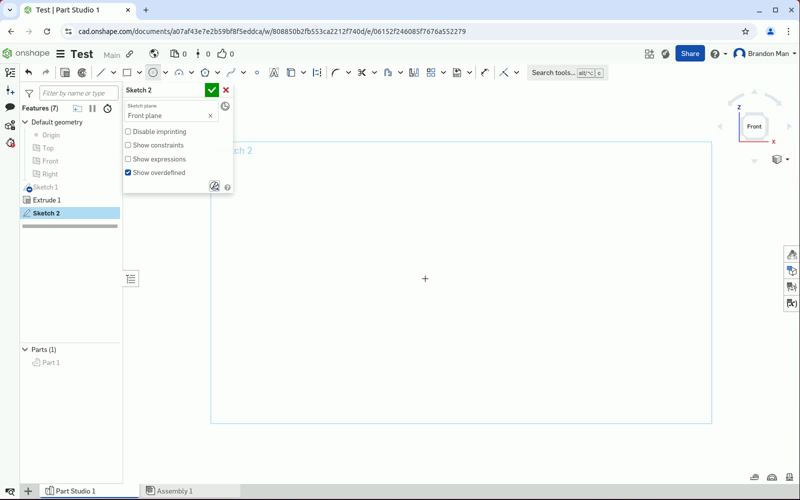
click(425, 278)
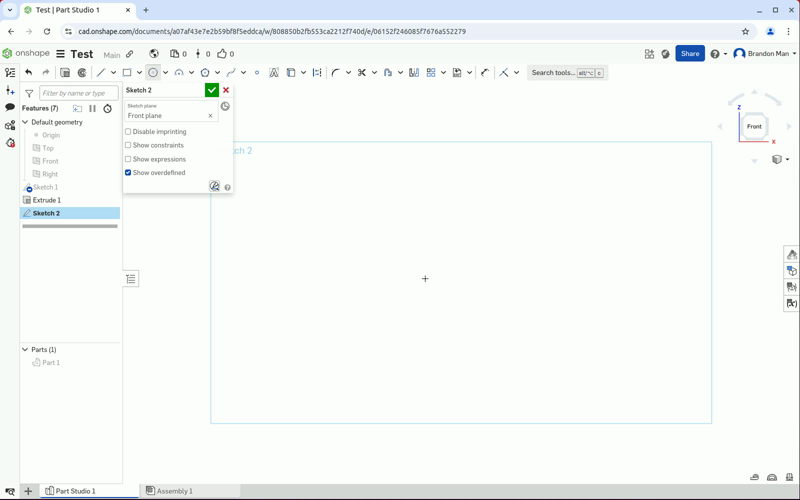
key_up(shift)
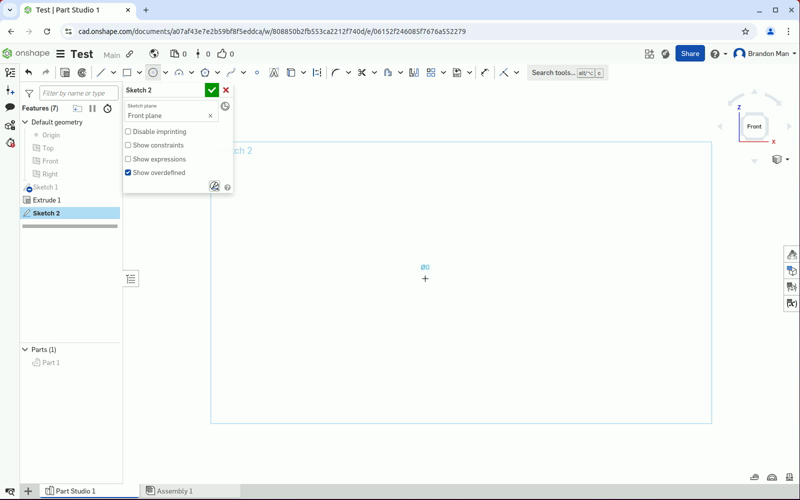
mouse_move(481, 278)
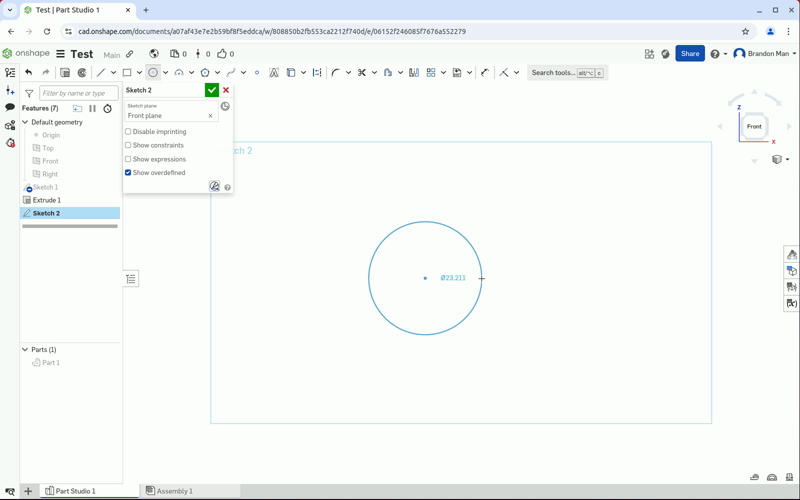
click(481, 278)
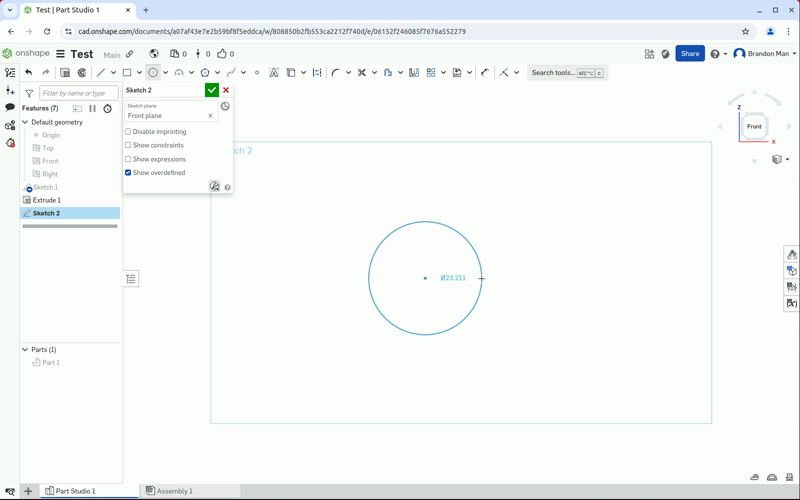
key(esc)
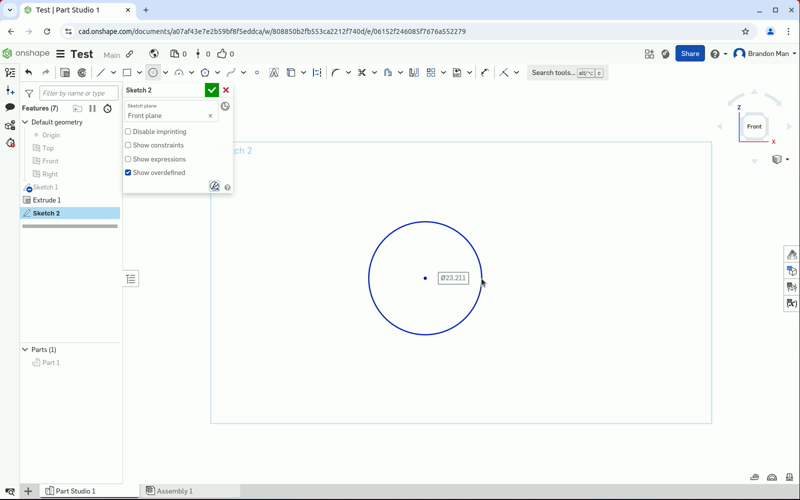
key(l)
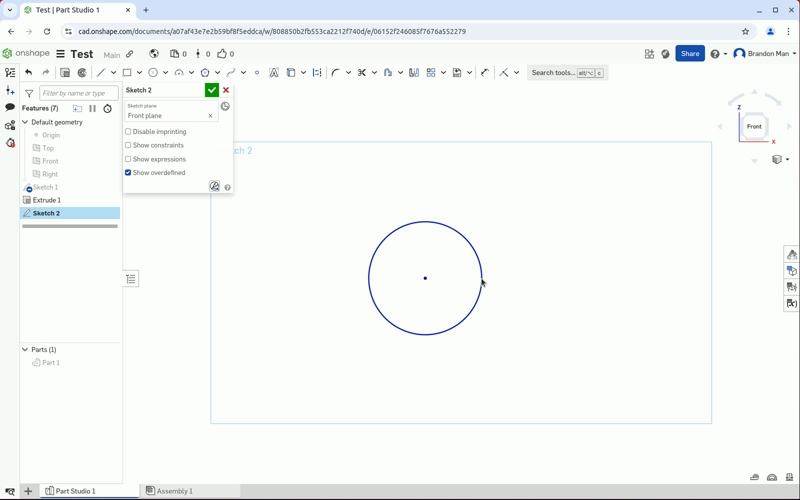
key_down(shift)
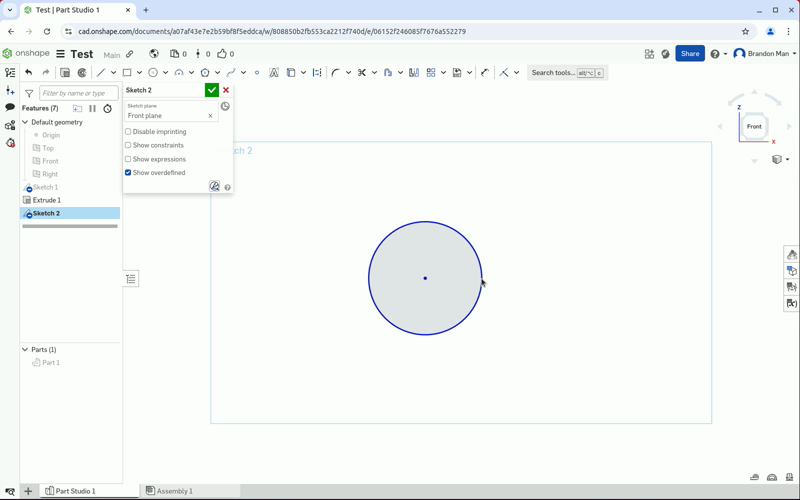
mouse_move(388, 302)
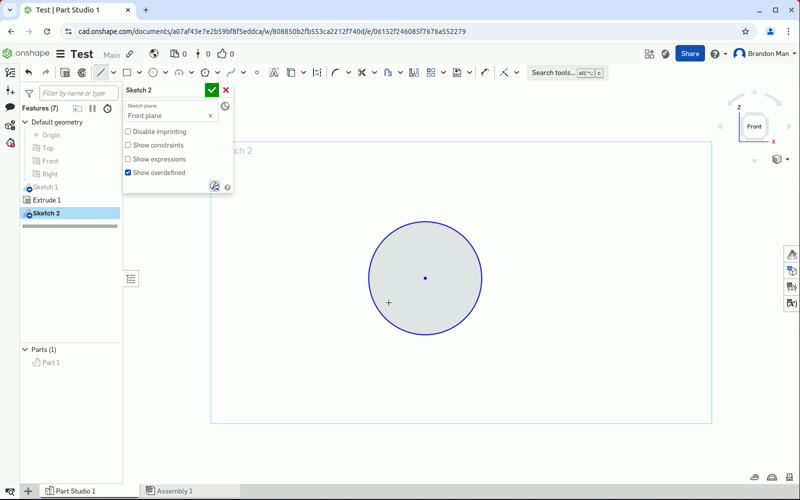
click(388, 302)
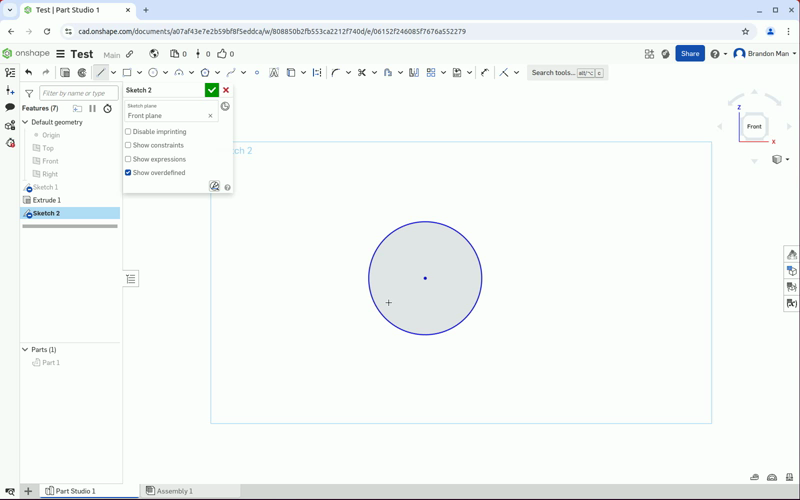
key_up(shift)
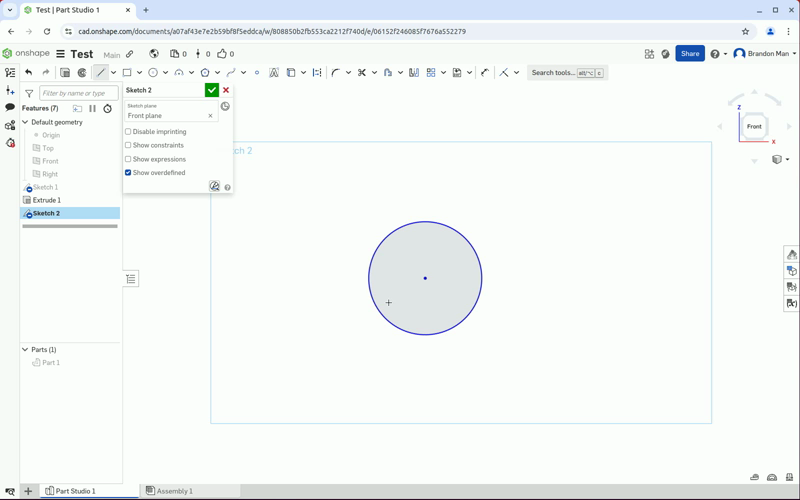
key_down(shift)
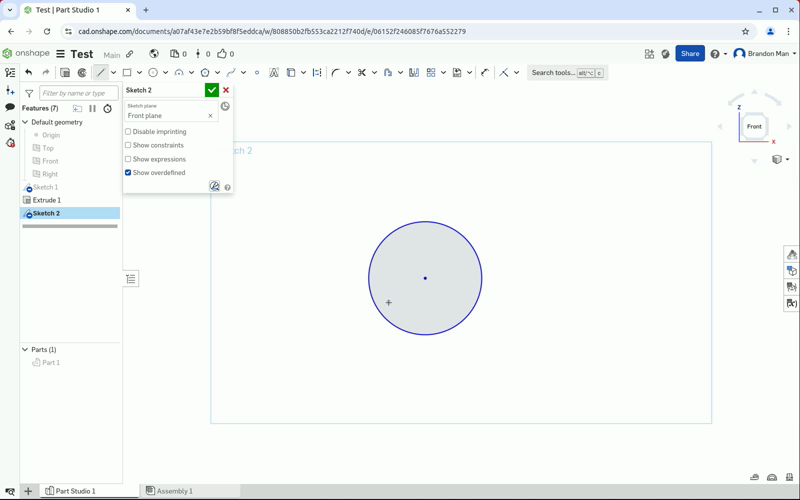
mouse_move(460, 302)
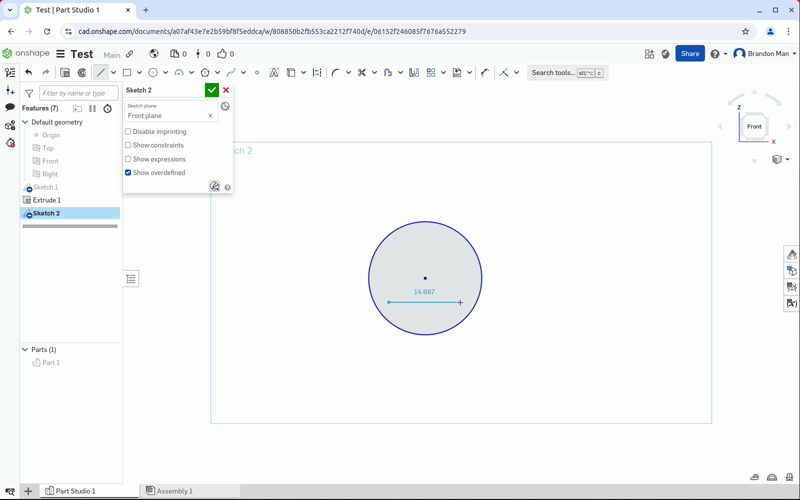
click(460, 302)
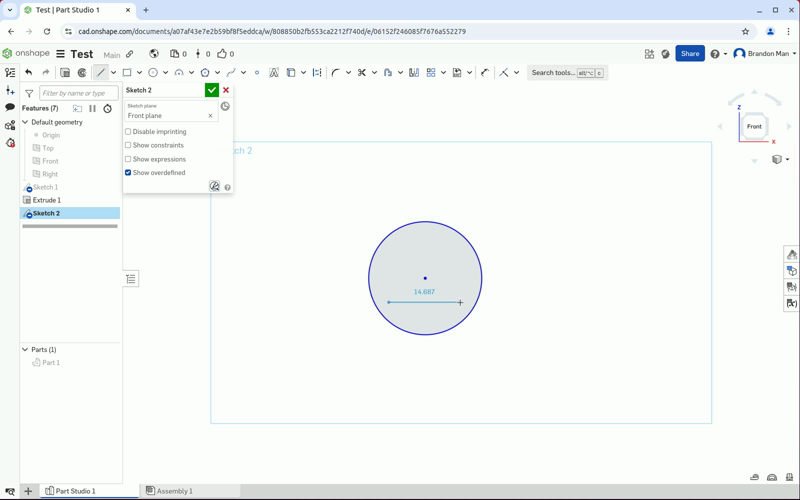
key_up(shift)
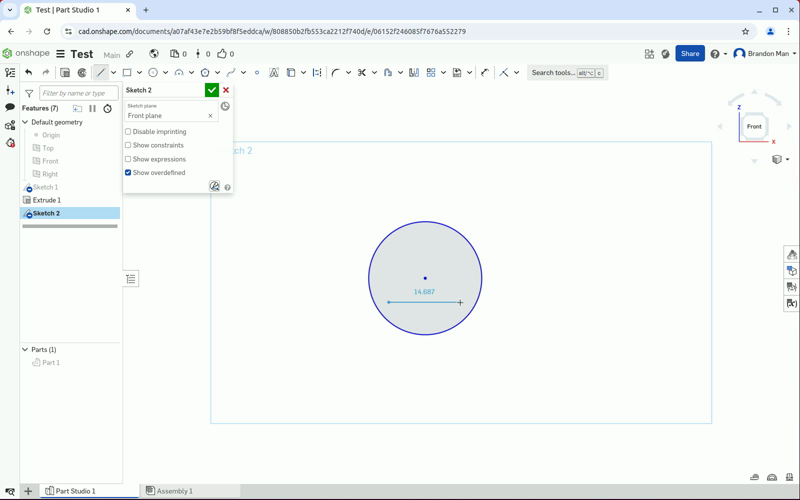
key_down(shift)
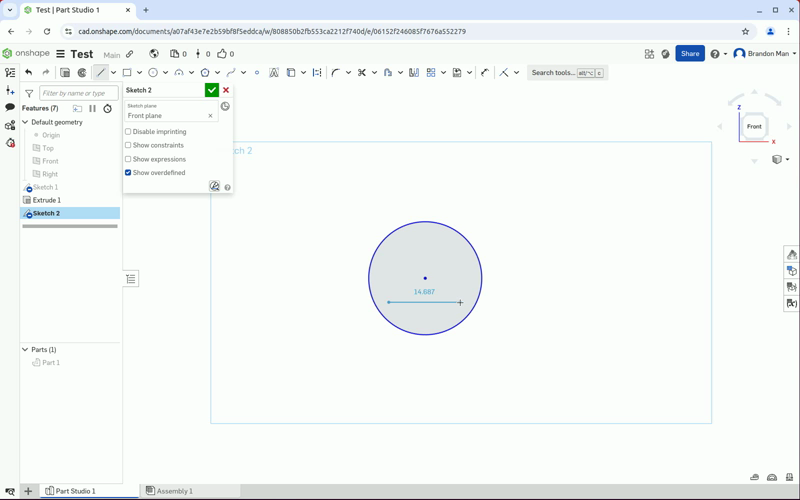
mouse_move(425, 245)
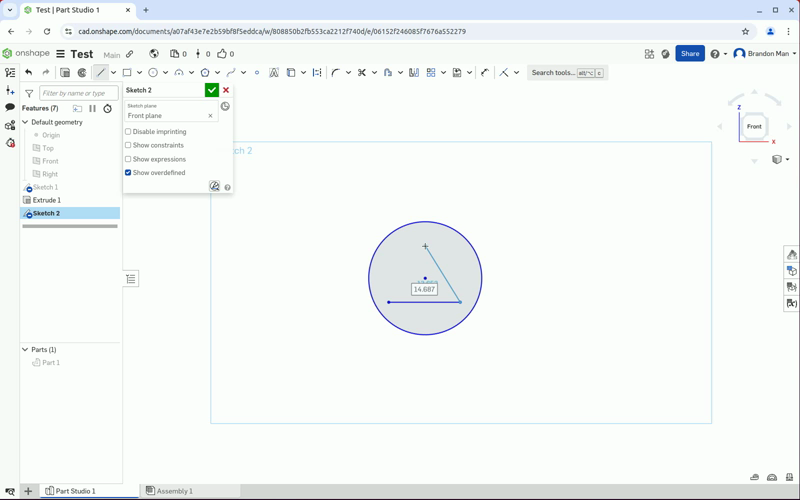
click(425, 245)
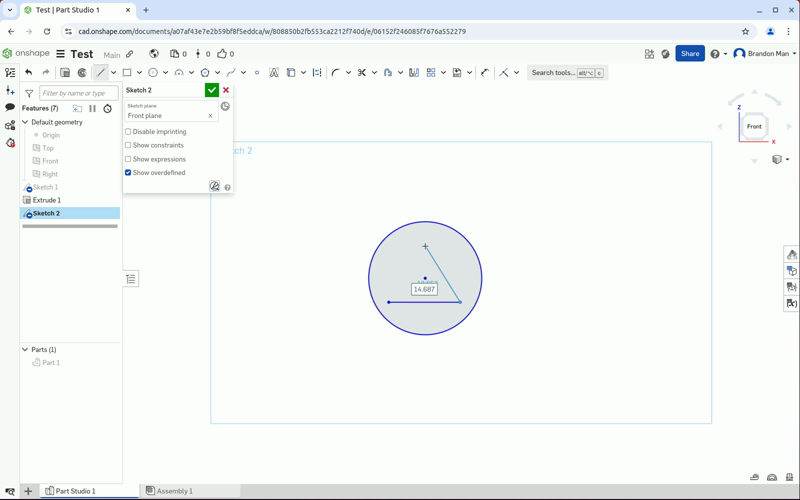
key_up(shift)
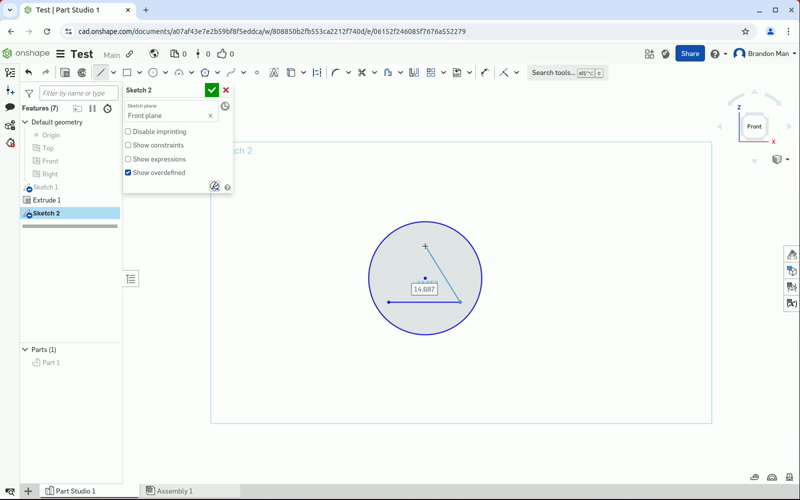
key_down(shift)
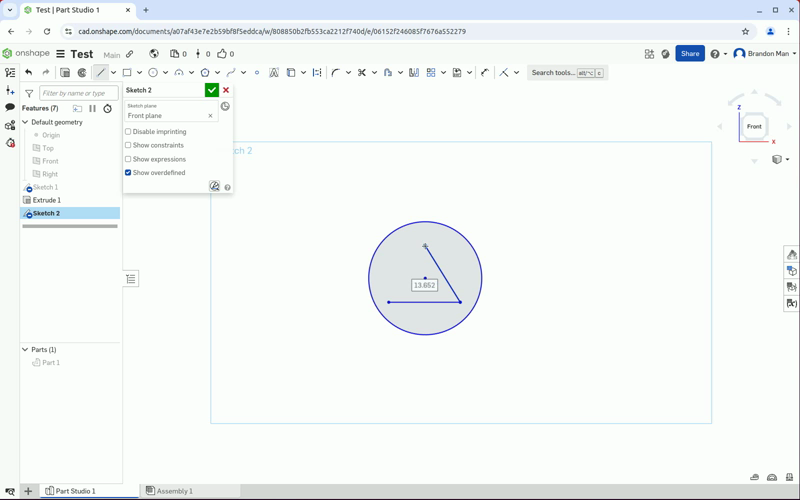
mouse_move(388, 302)
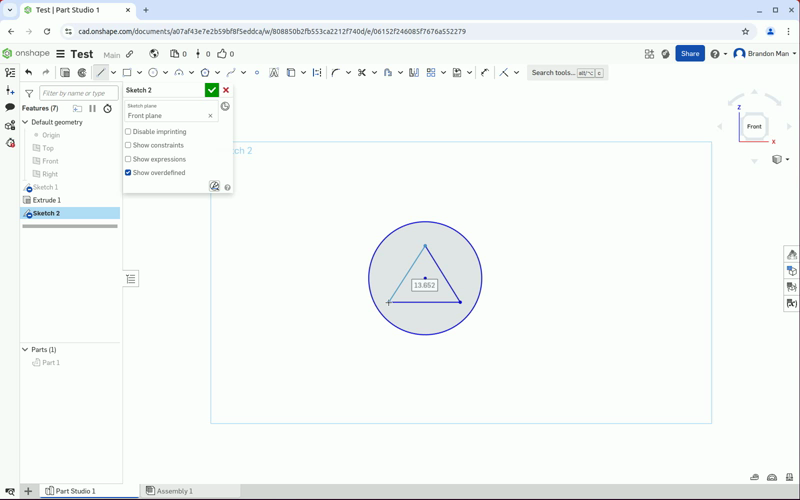
key_up(shift)
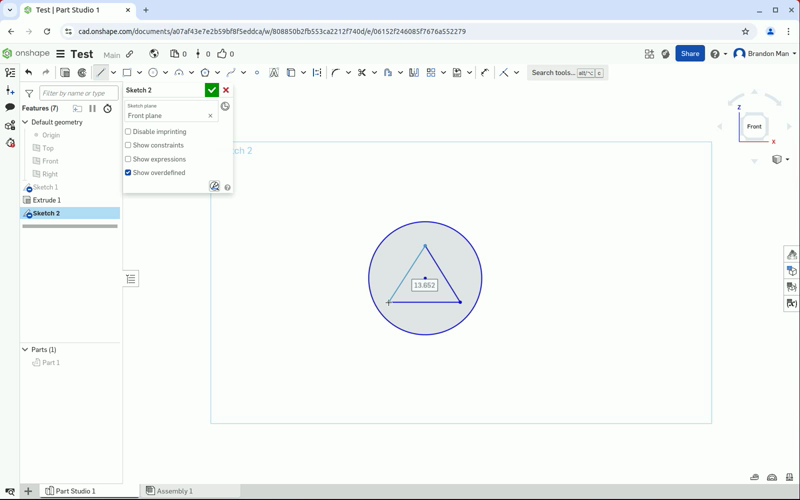
click(388, 302)
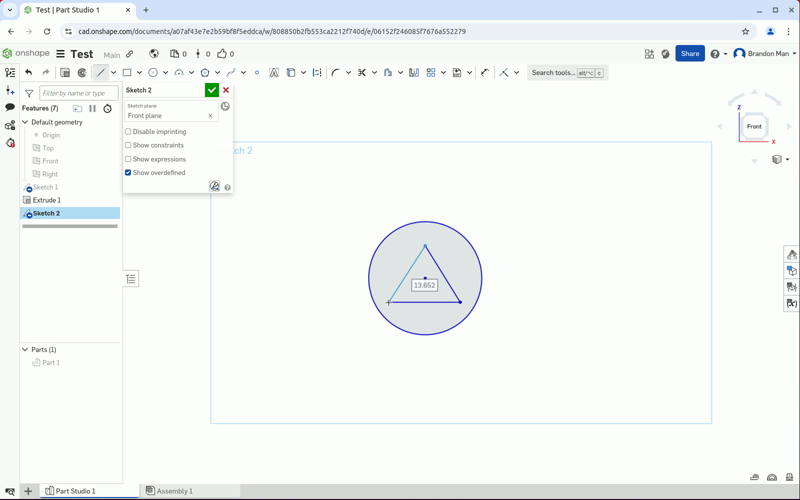
key(esc)
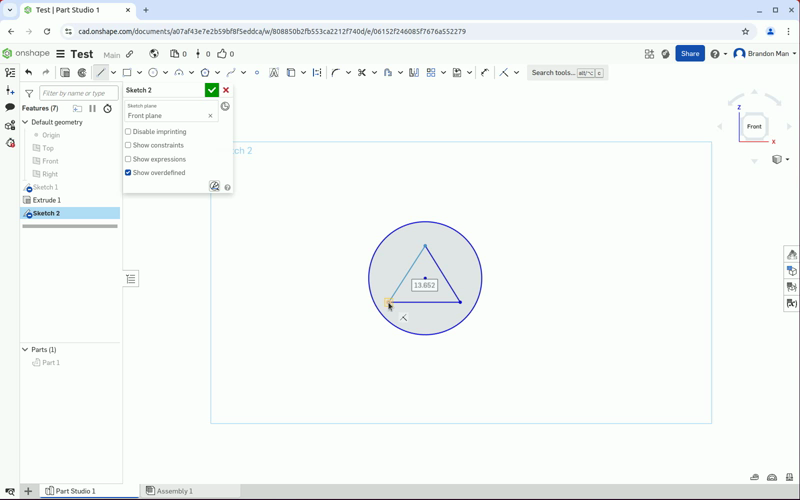
mouse_move(404, 248)
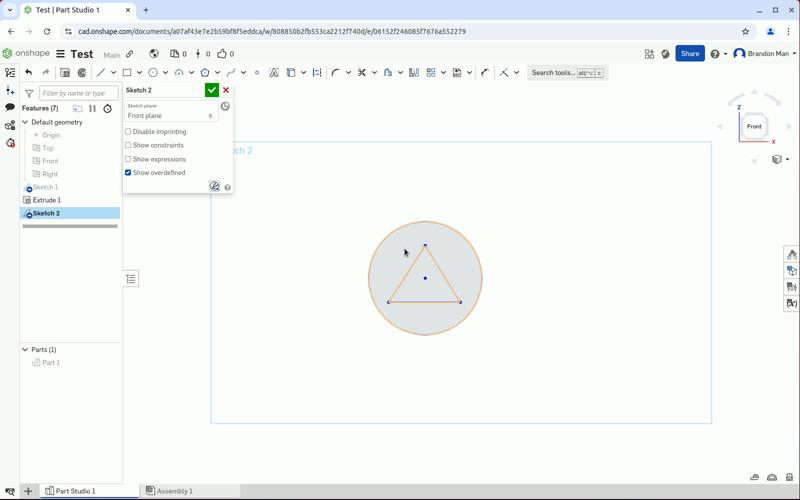
click(404, 248)
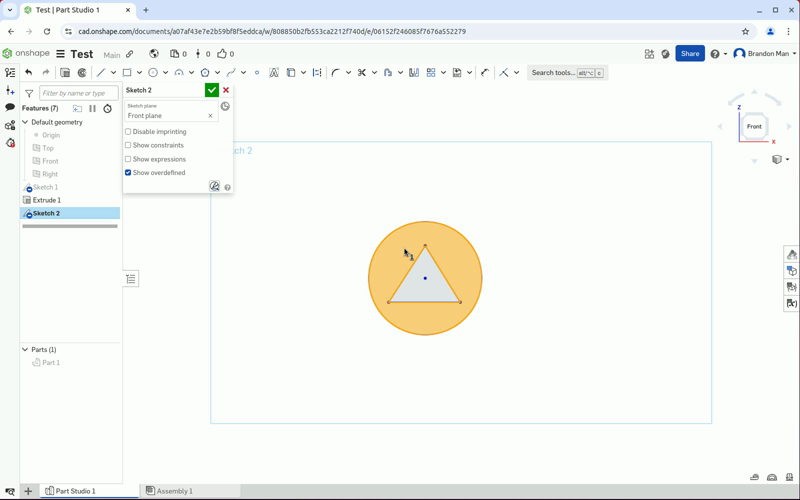
mouse_move(73, 352)
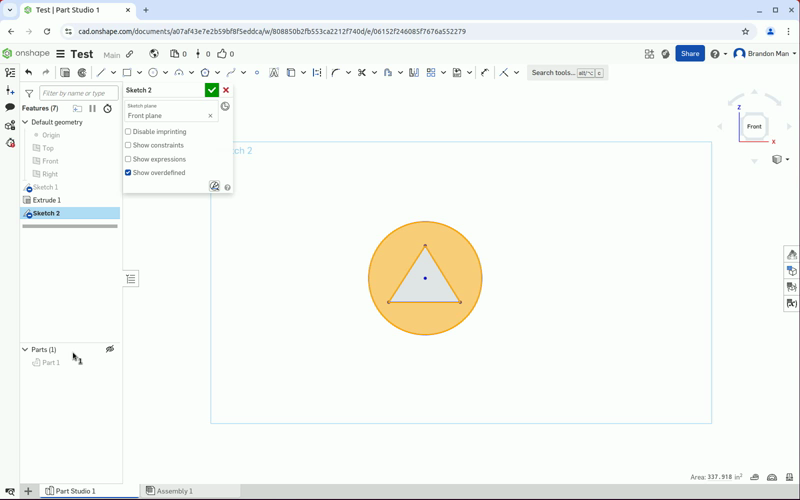
key(shift+y)
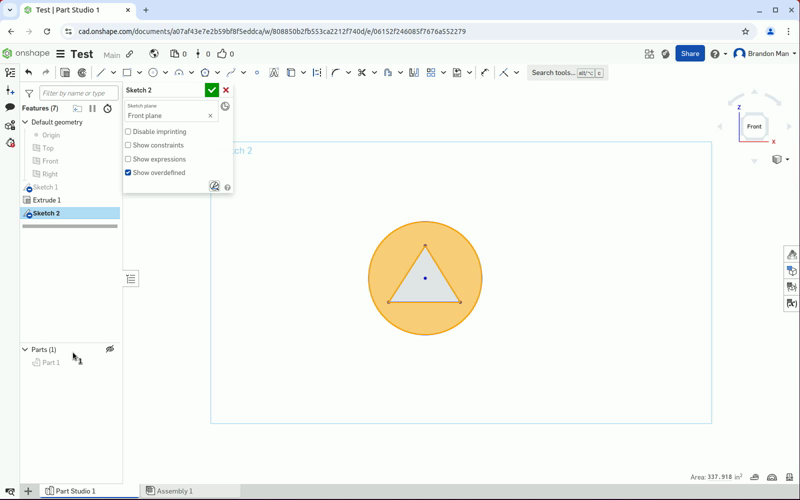
key(shift+e)
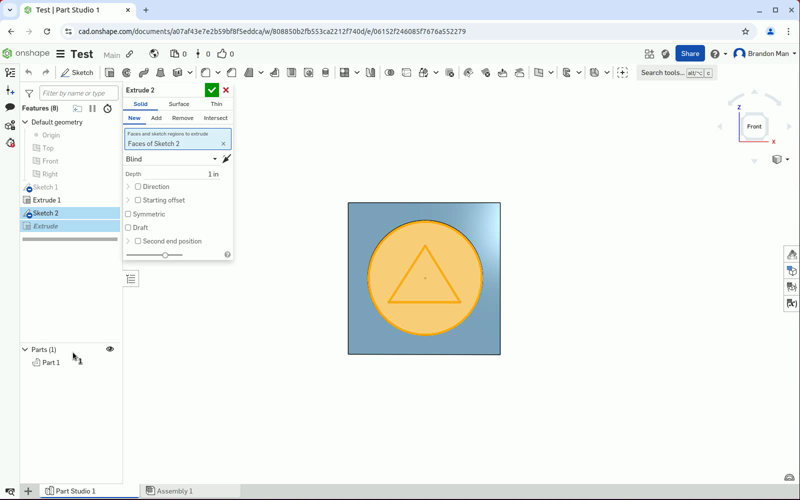
mouse_move(143, 106)
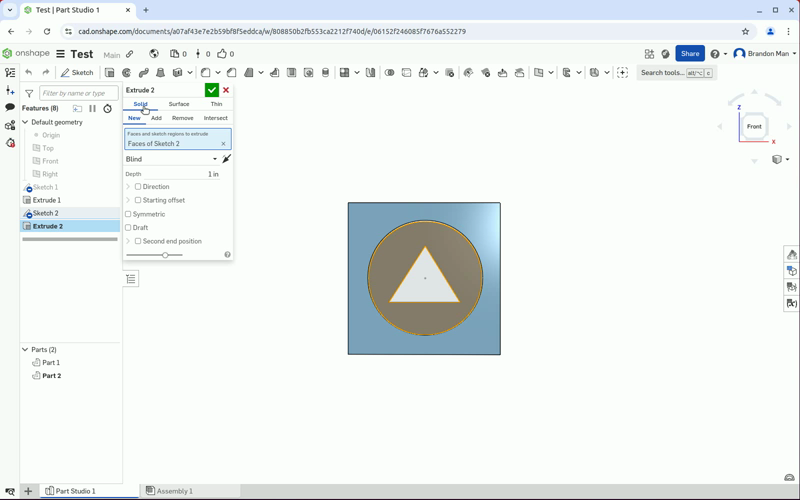
click(143, 106)
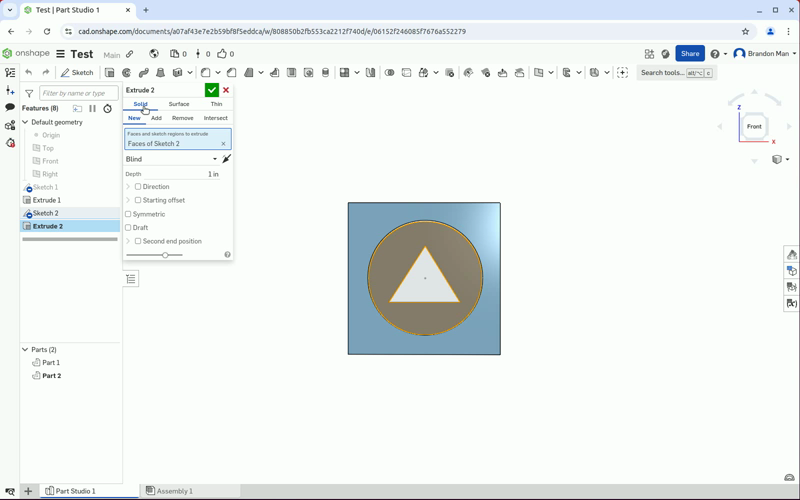
mouse_move(137, 120)
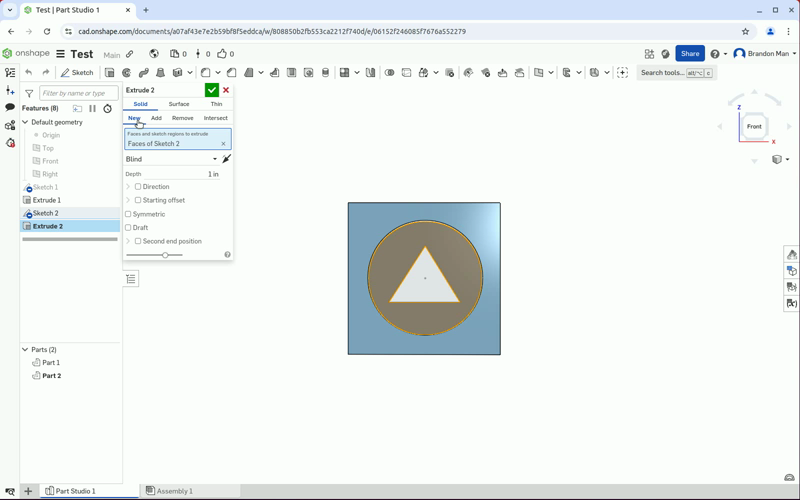
click(137, 120)
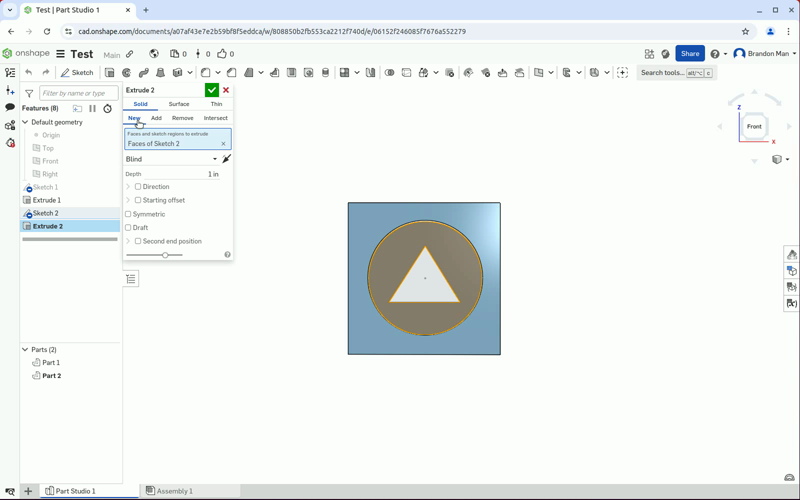
key(tab, 4)
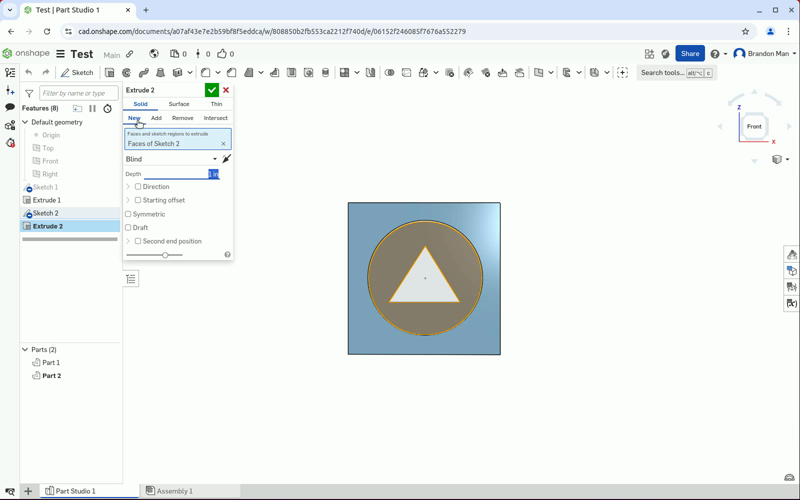
text(15.646)
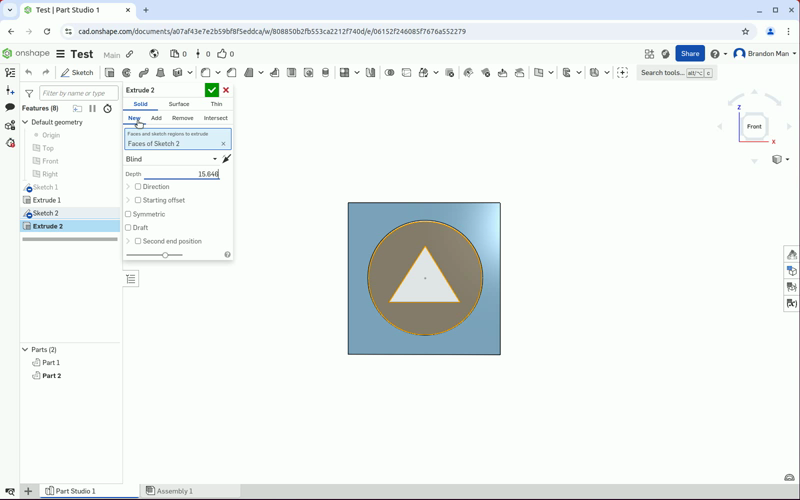
key(enter)
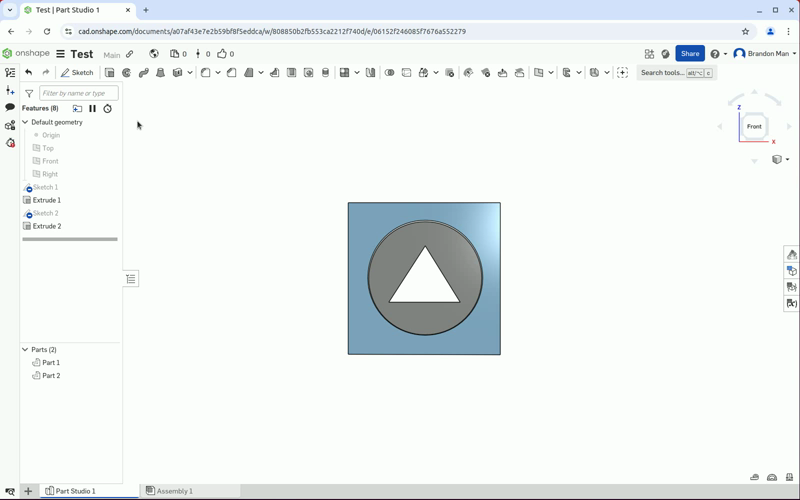
key(shift+h)
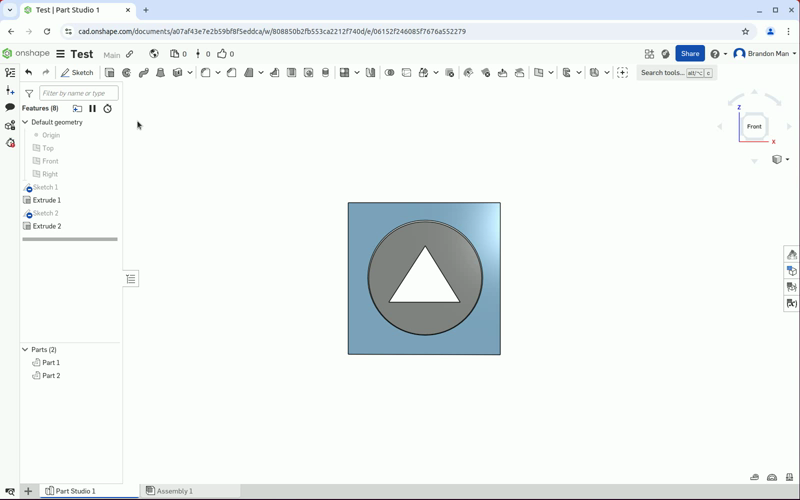
key(shift+h)
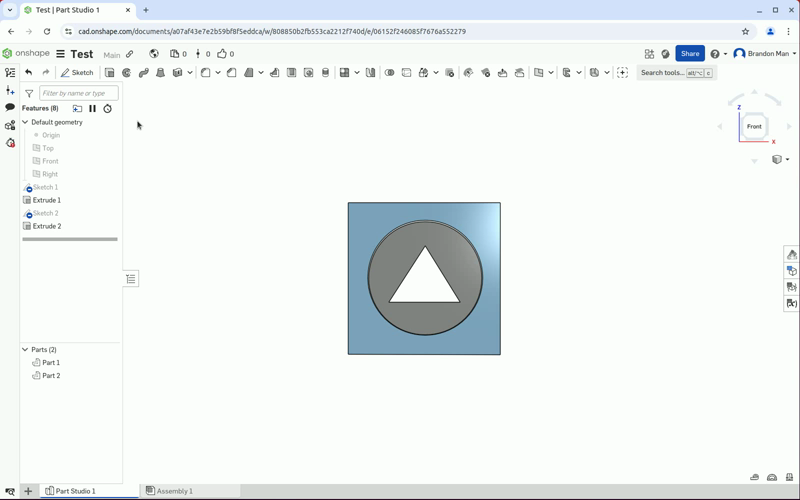
mouse_move(73, 189)
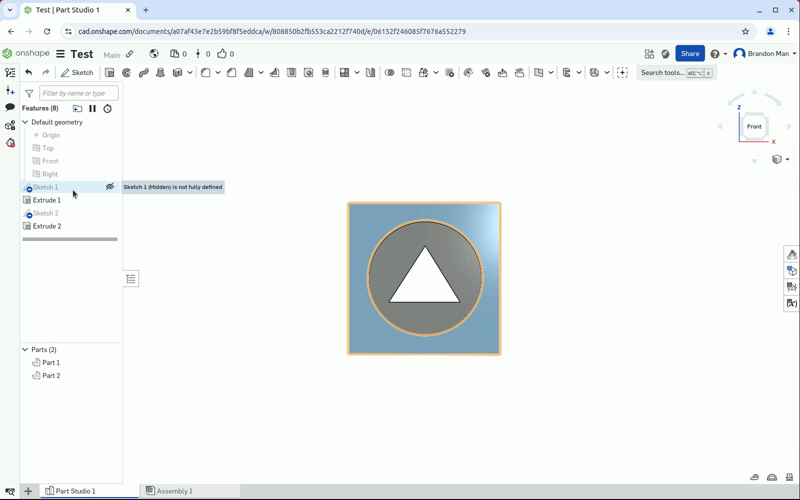
click(73, 189)
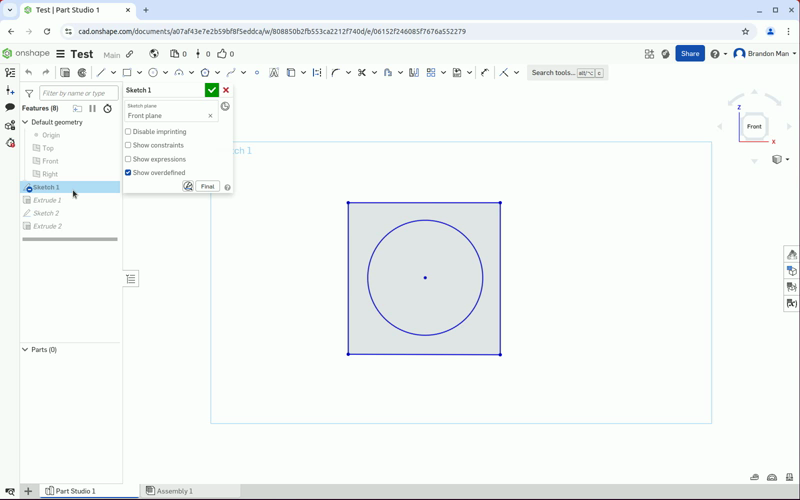
mouse_move(229, 92)
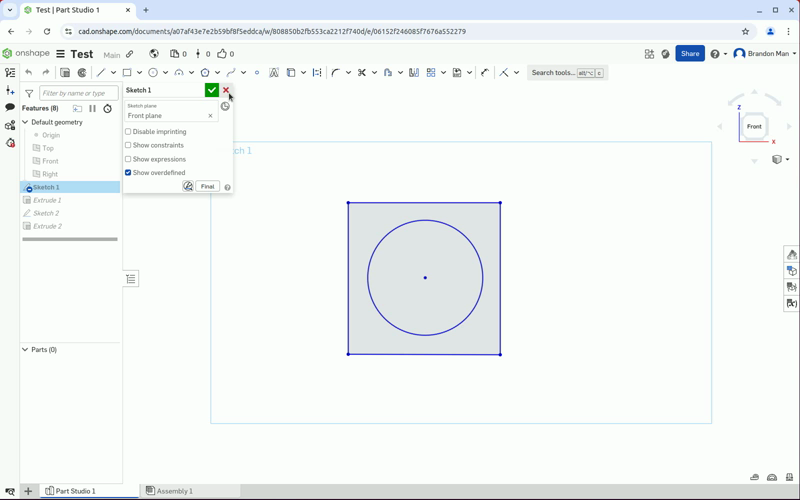
click(229, 92)
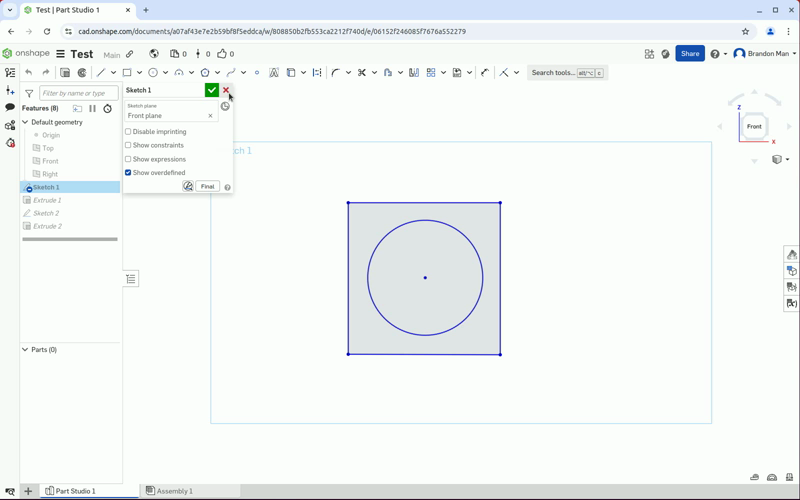
key(shift+s)
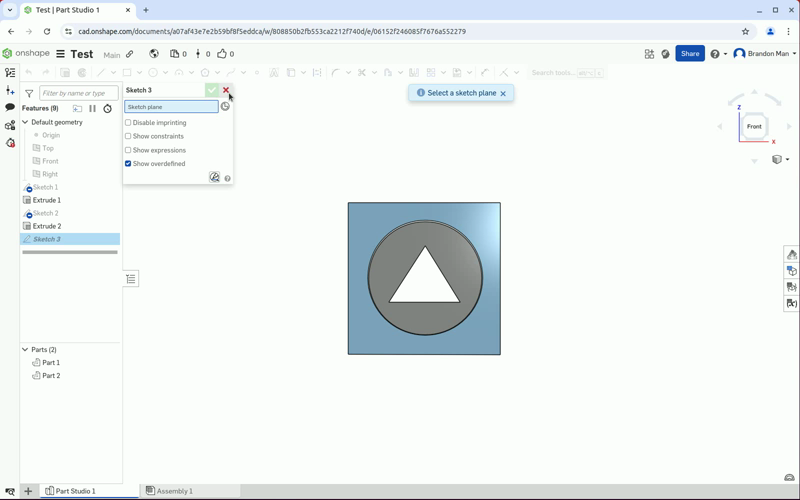
mouse_move(73, 163)
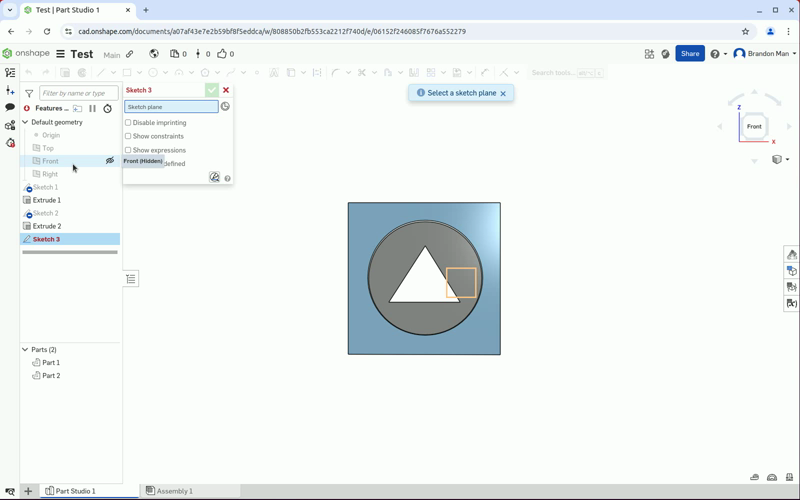
click(73, 163)
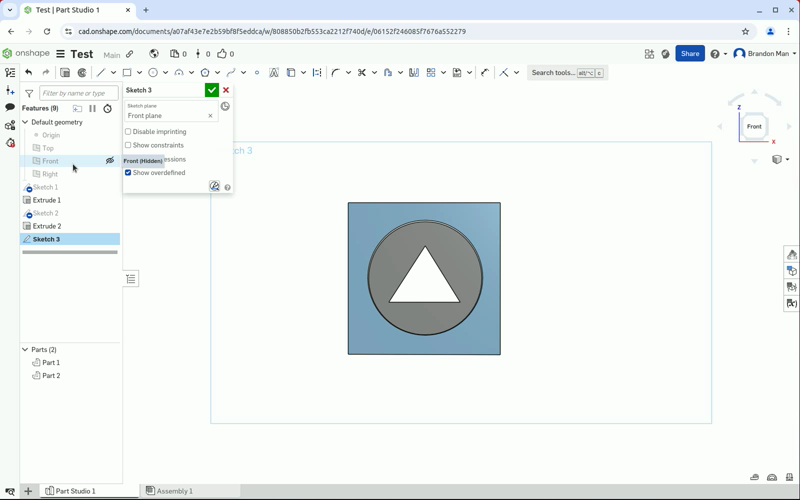
mouse_move(73, 352)
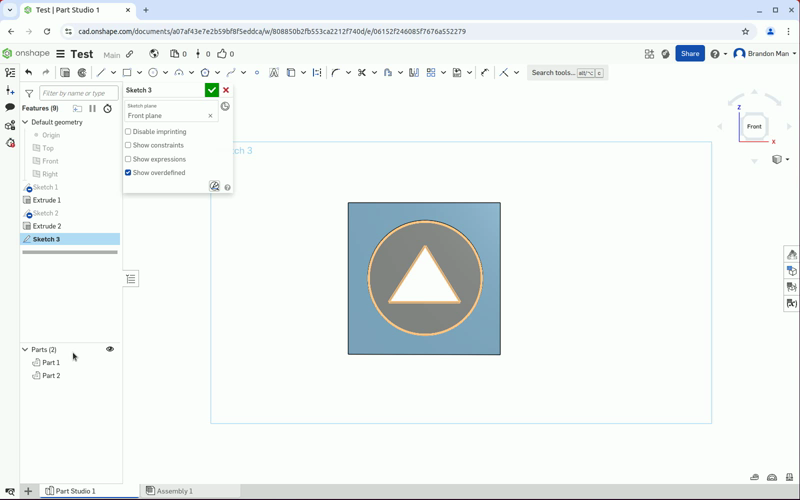
key(y)
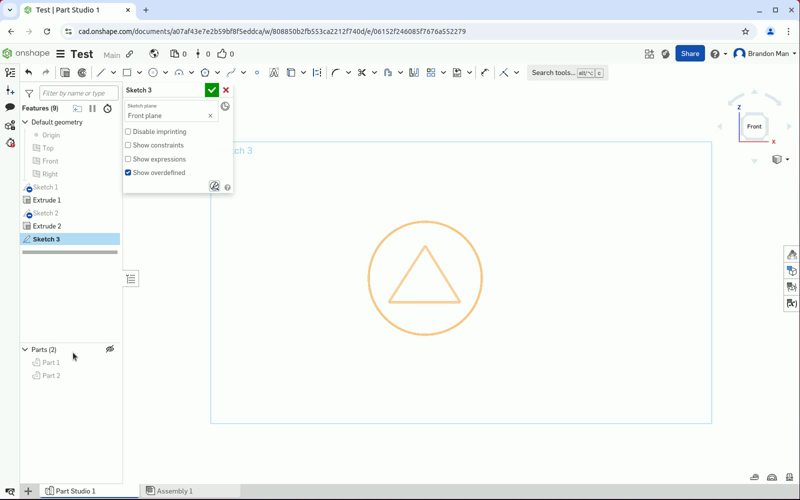
key(c)
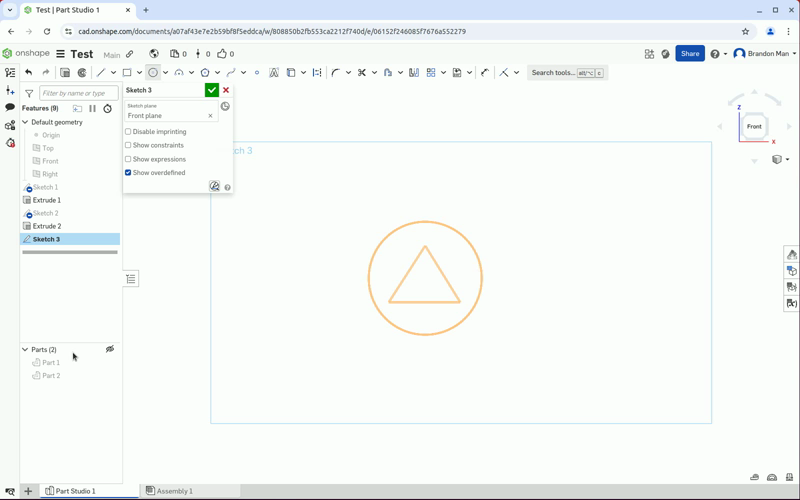
key_down(shift)
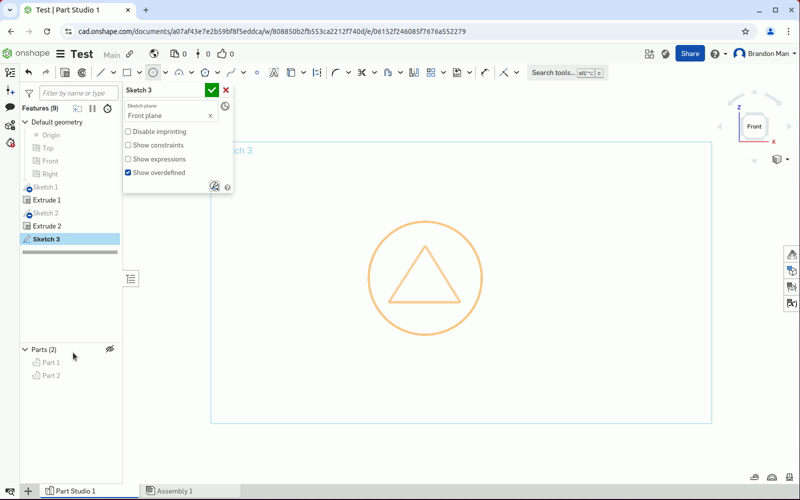
mouse_move(425, 278)
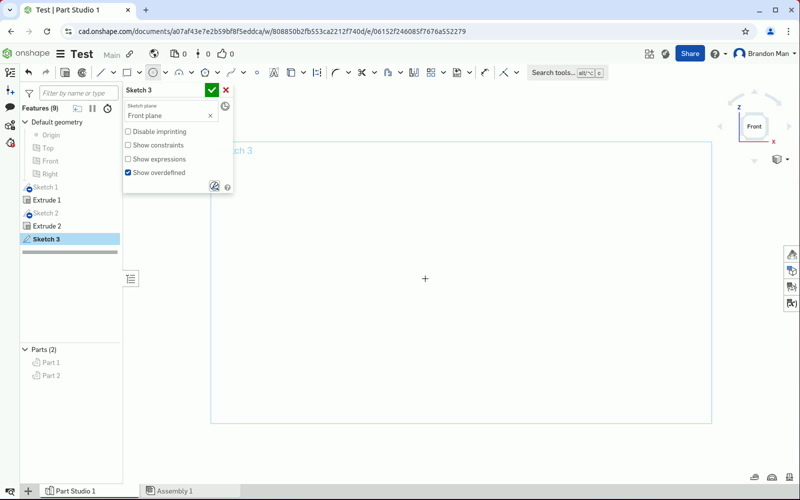
click(425, 278)
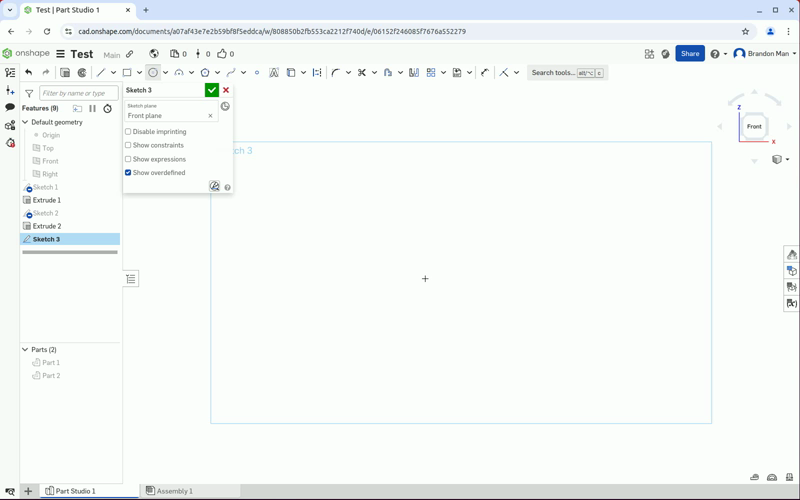
key_up(shift)
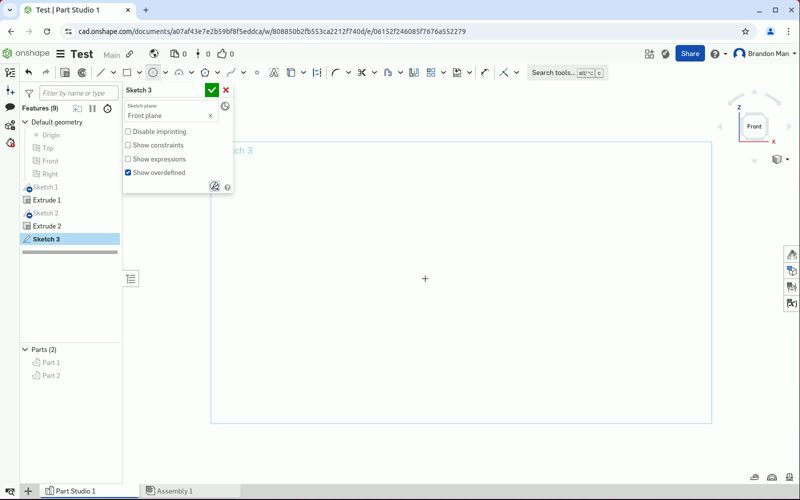
mouse_move(481, 278)
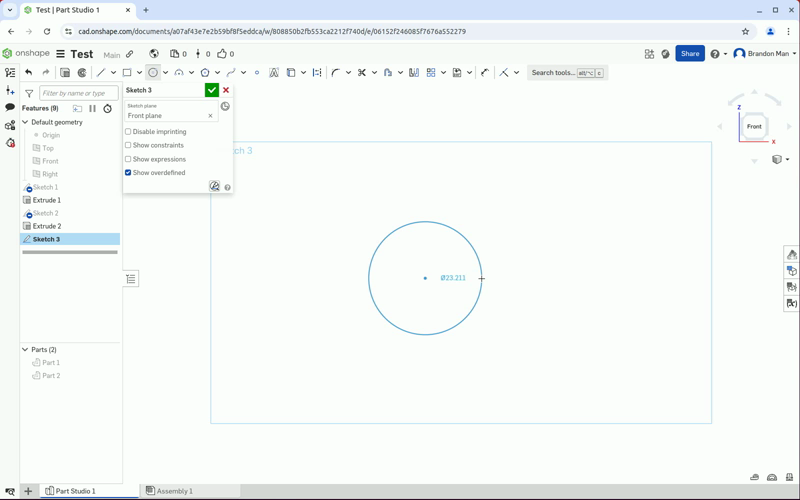
click(481, 278)
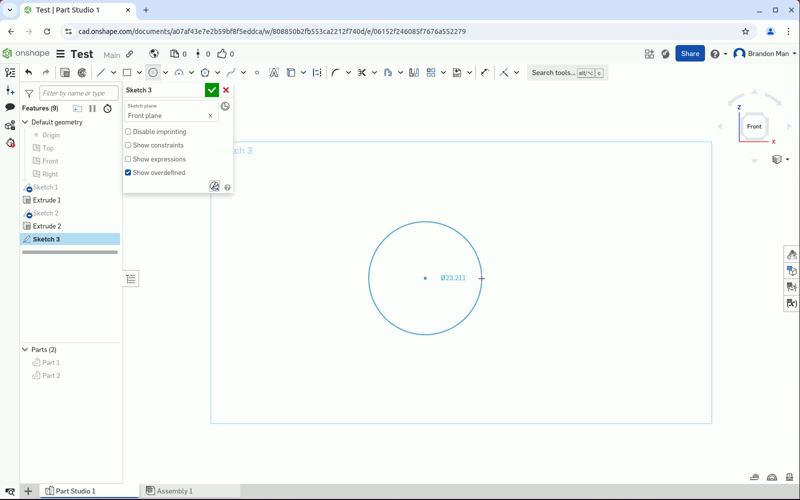
key(esc)
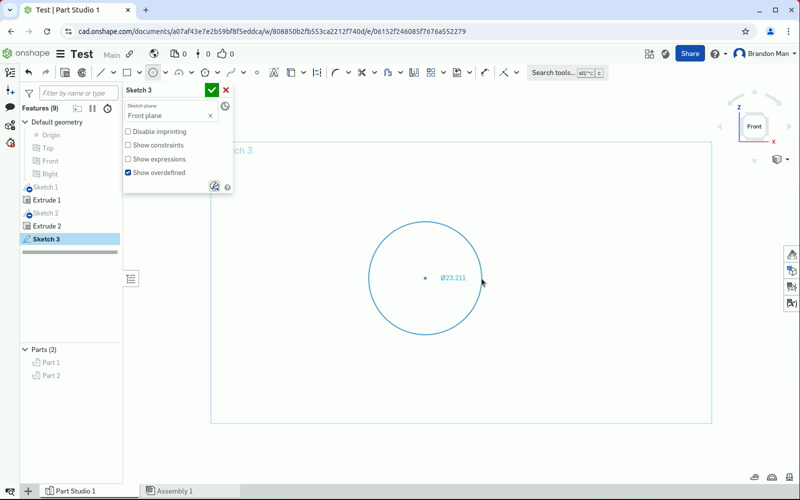
key(l)
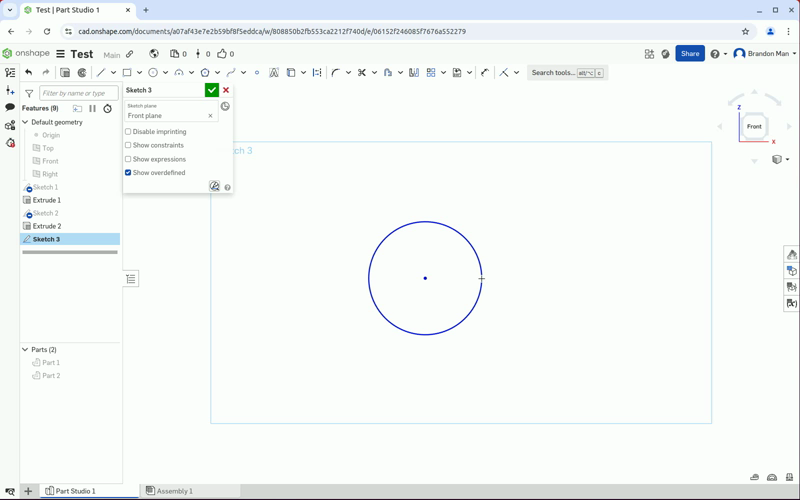
key_down(shift)
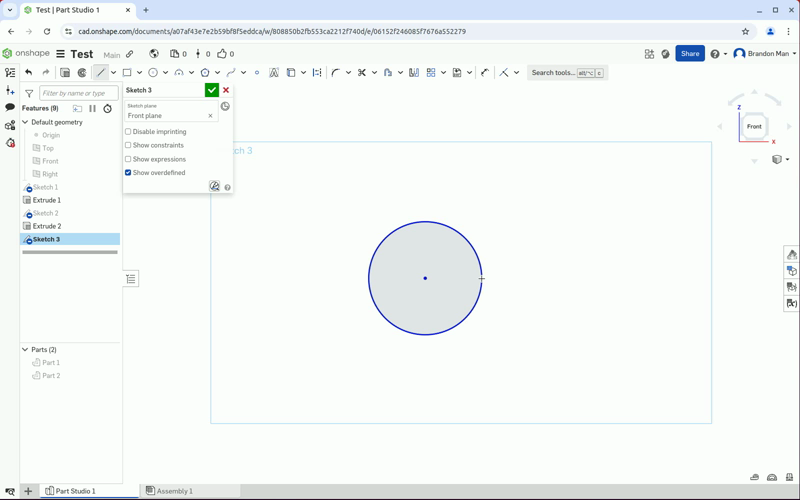
mouse_move(388, 302)
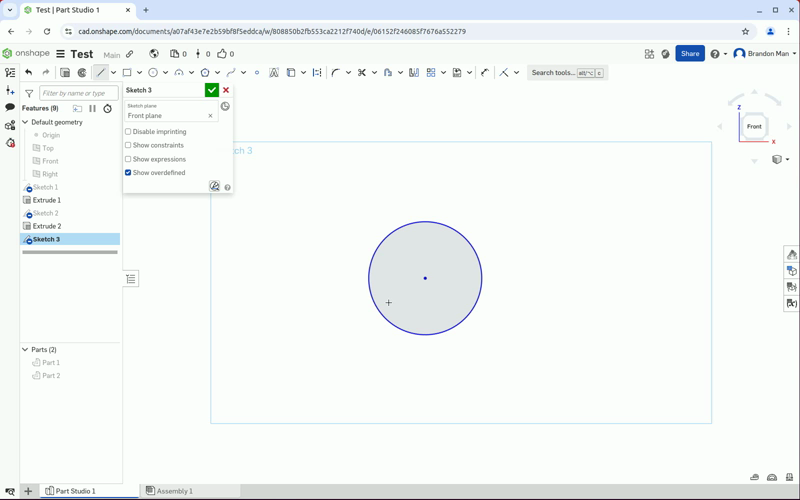
click(388, 302)
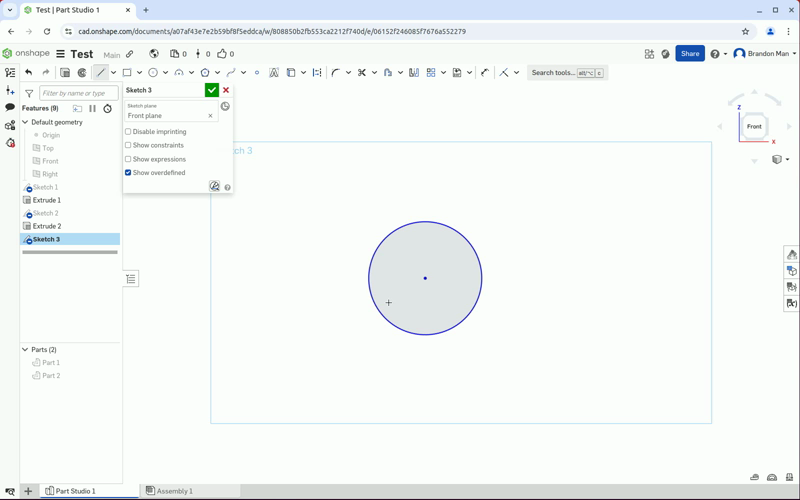
key_up(shift)
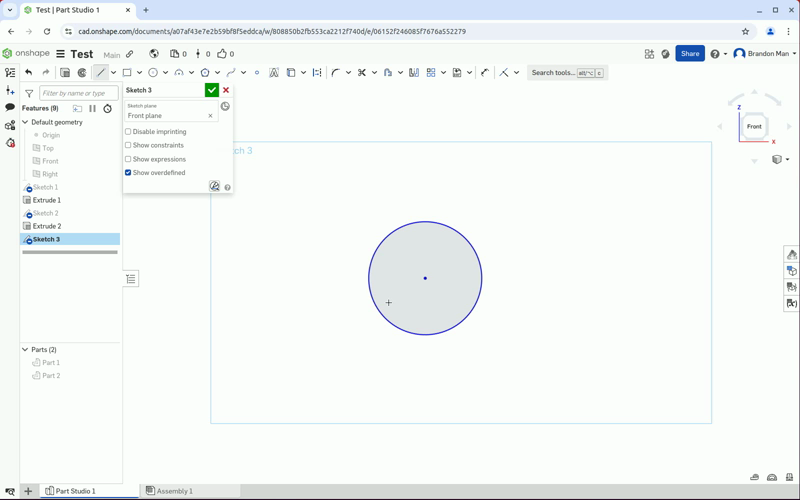
key_down(shift)
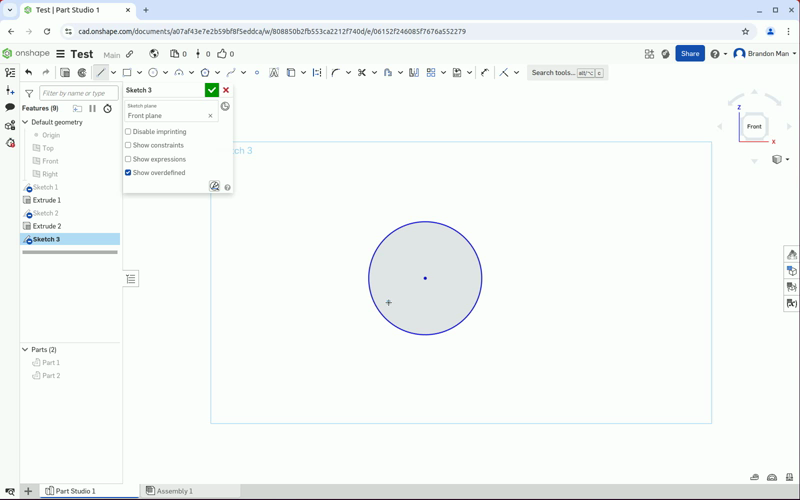
mouse_move(460, 302)
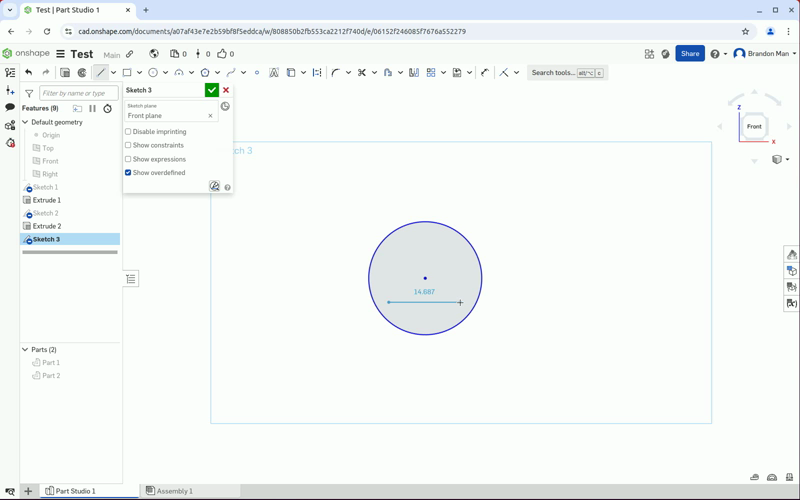
click(460, 302)
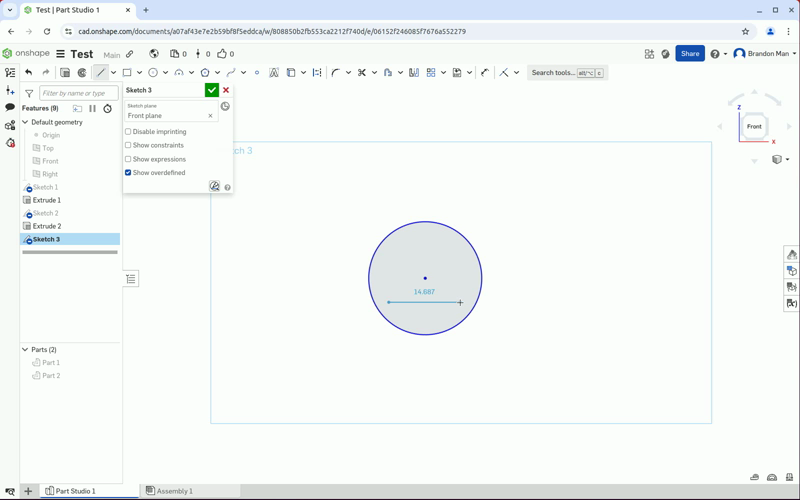
key_up(shift)
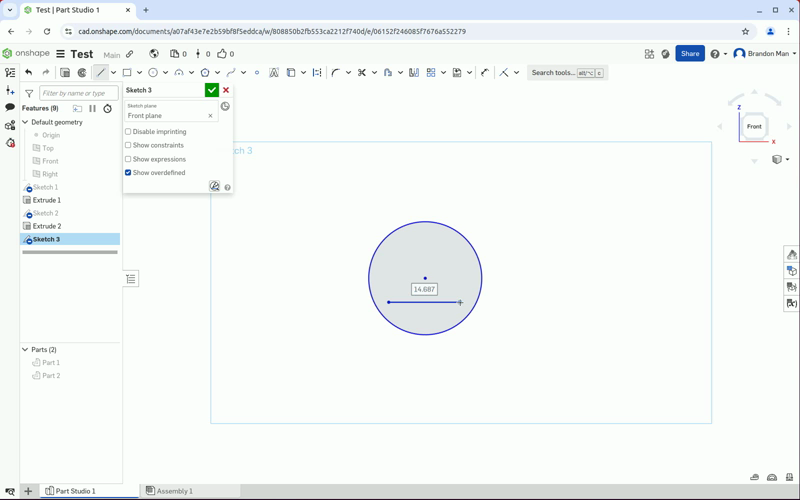
key_down(shift)
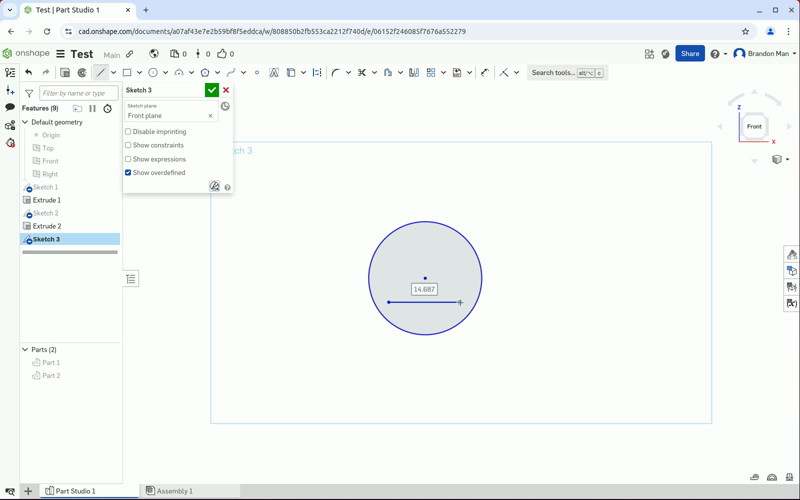
mouse_move(425, 245)
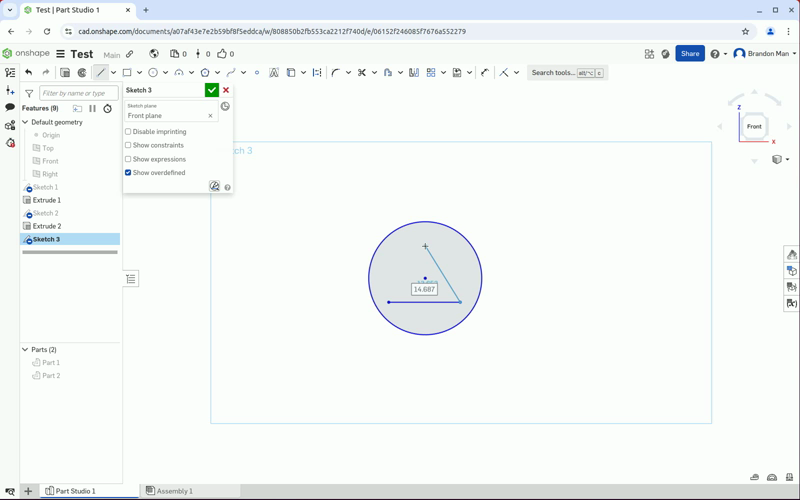
click(425, 245)
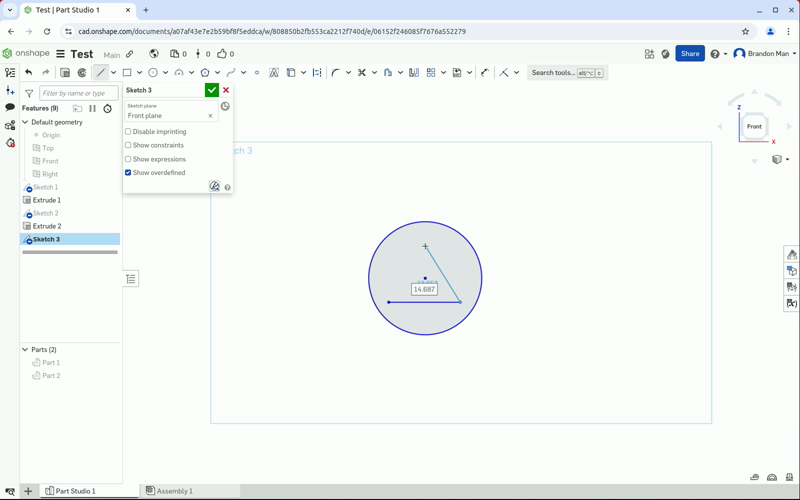
key_up(shift)
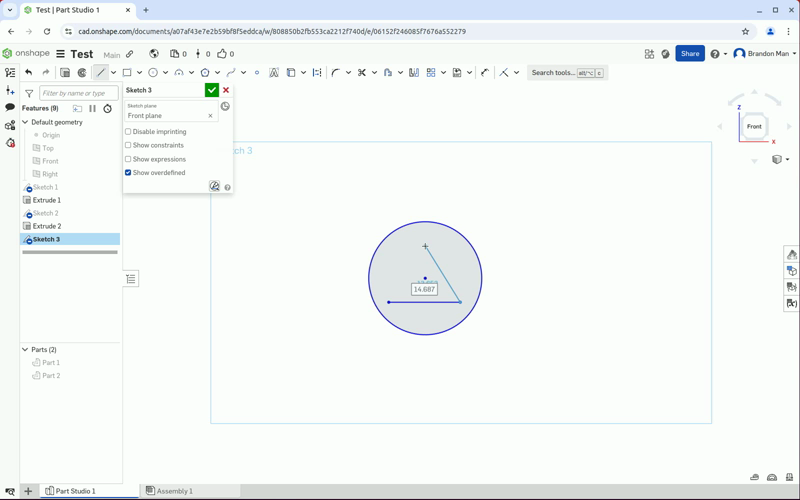
key_down(shift)
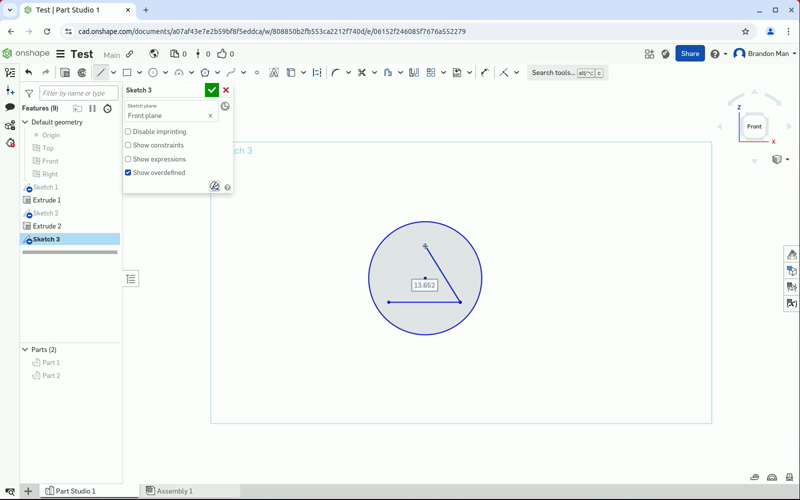
mouse_move(388, 302)
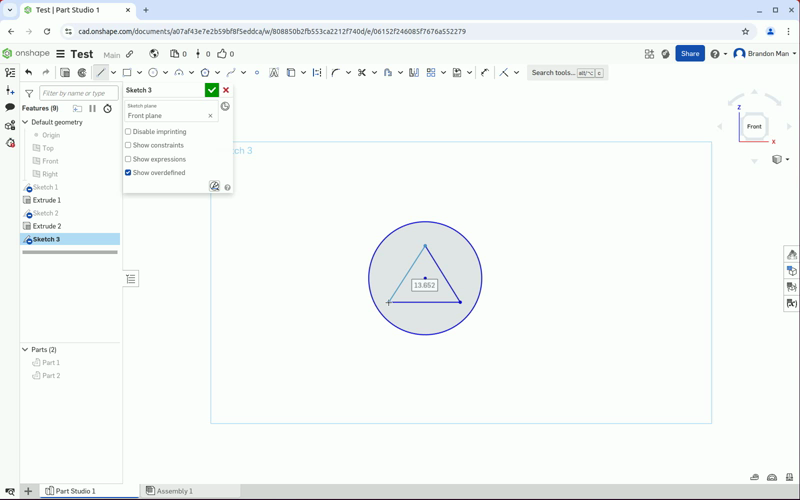
key_up(shift)
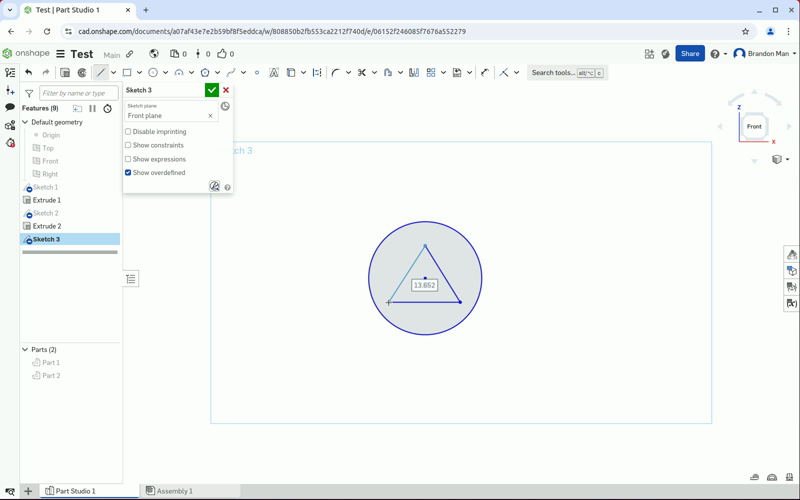
click(388, 302)
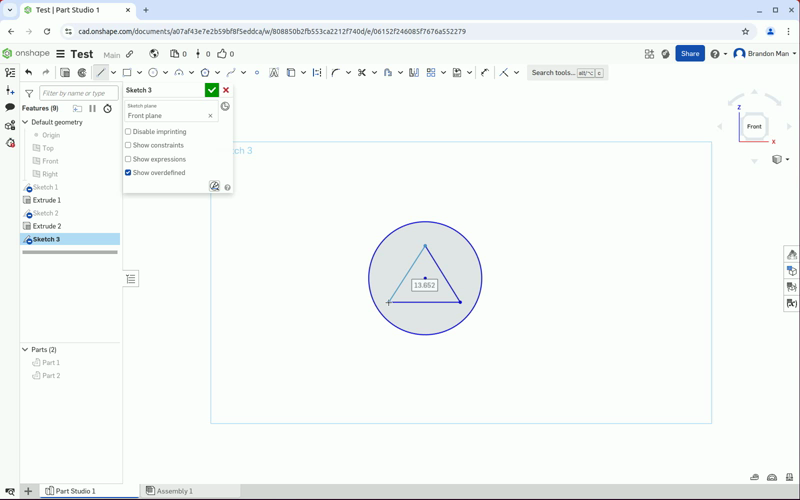
key(esc)
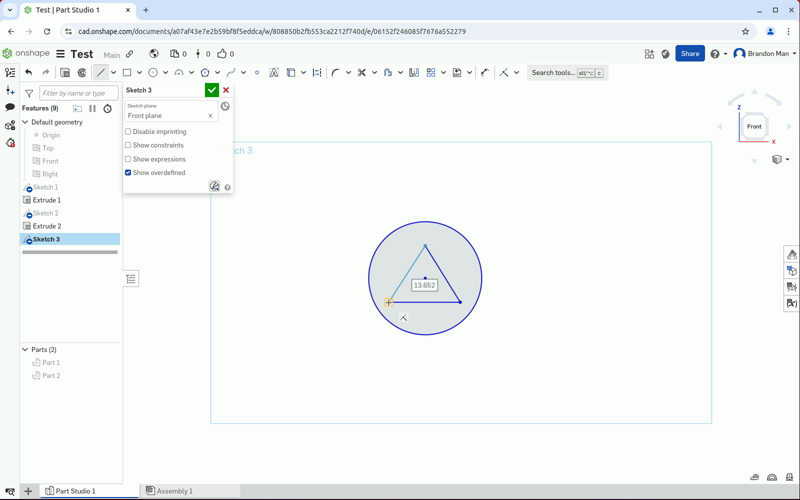
mouse_move(413, 233)
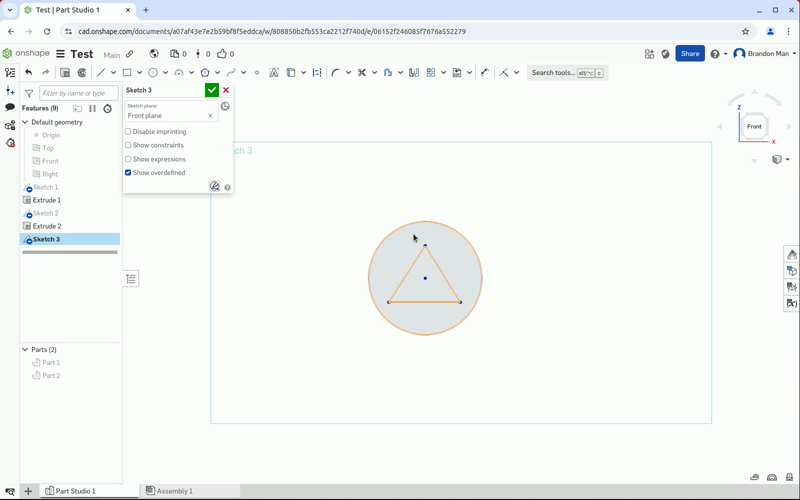
click(413, 233)
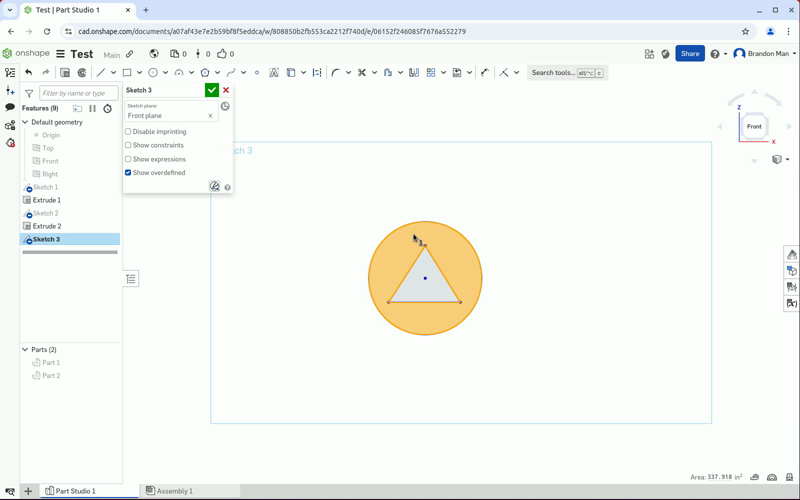
mouse_move(73, 352)
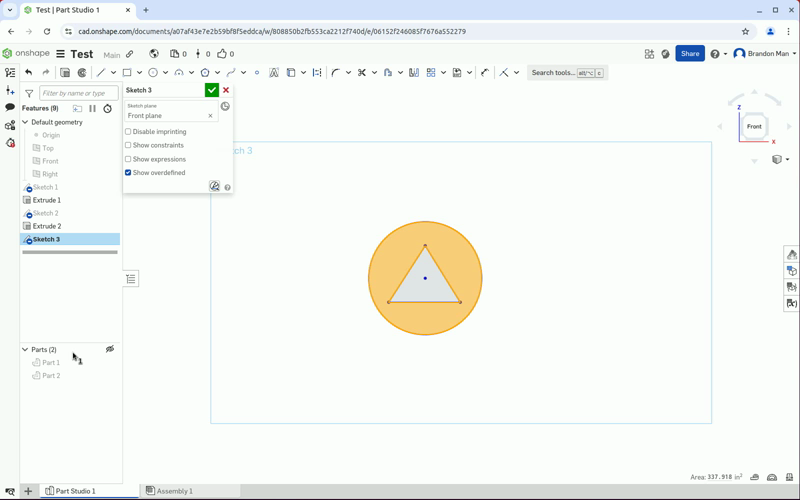
key(shift+y)
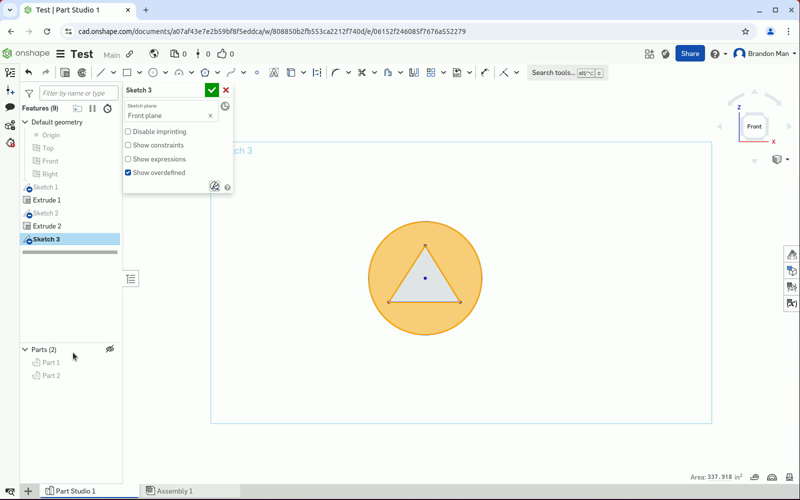
key(shift+e)
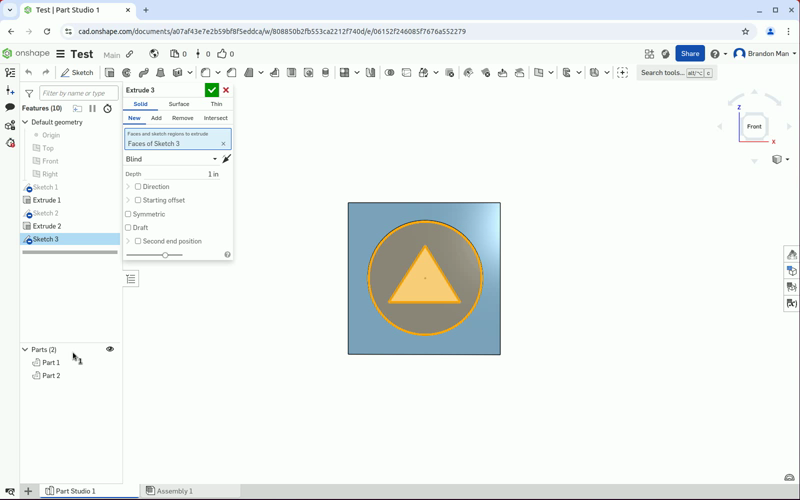
mouse_move(143, 106)
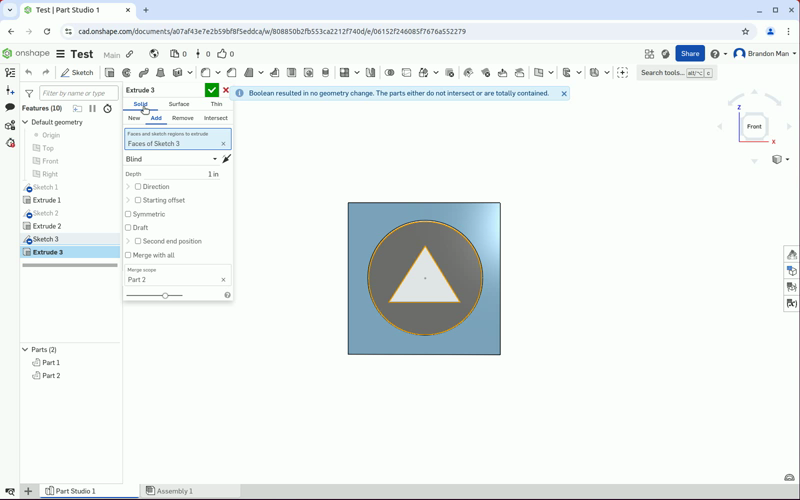
click(143, 106)
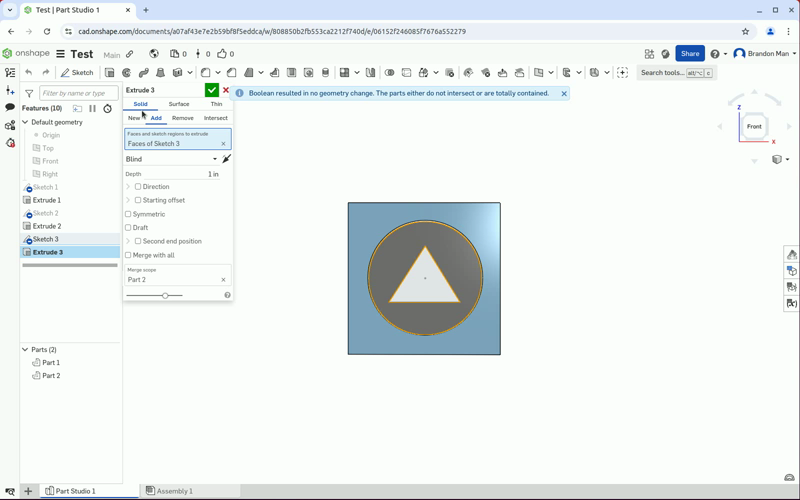
mouse_move(137, 120)
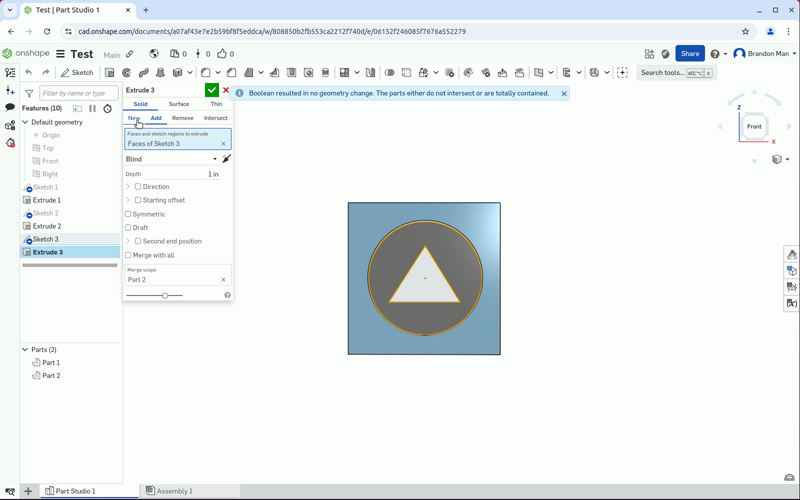
click(137, 120)
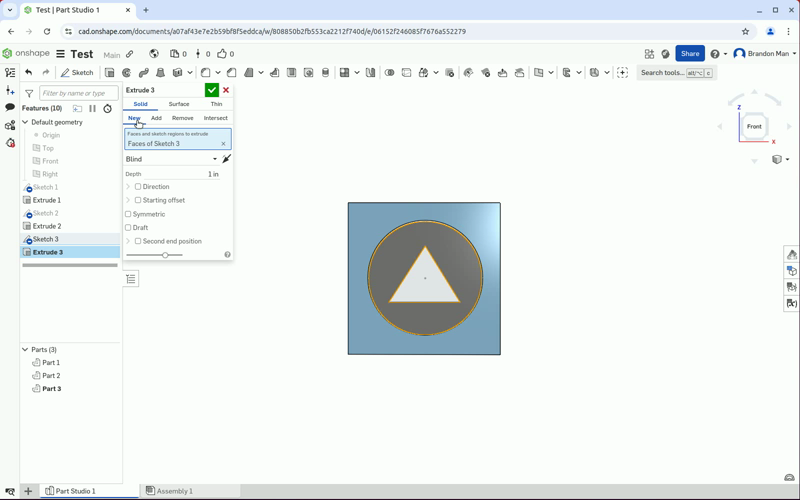
key(tab, 4)
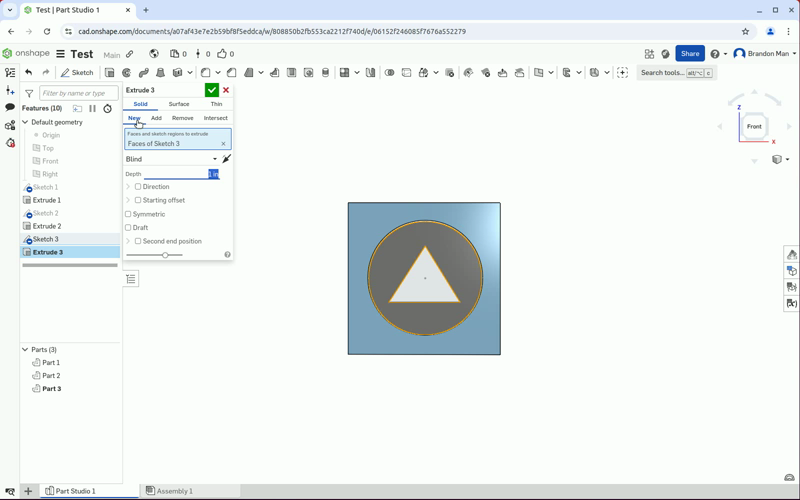
text(-15.646)
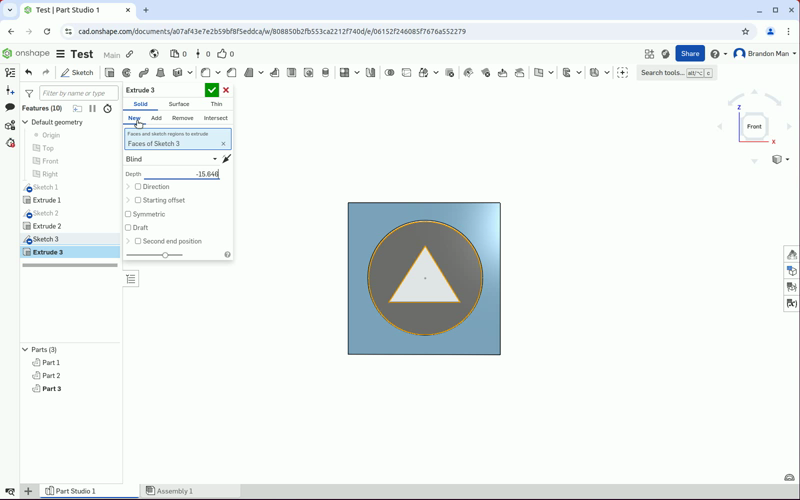
key(enter)
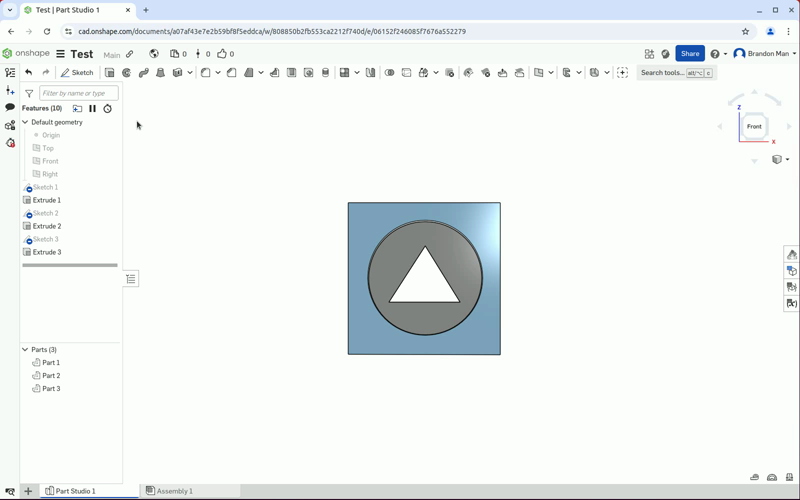
key(shift+h)
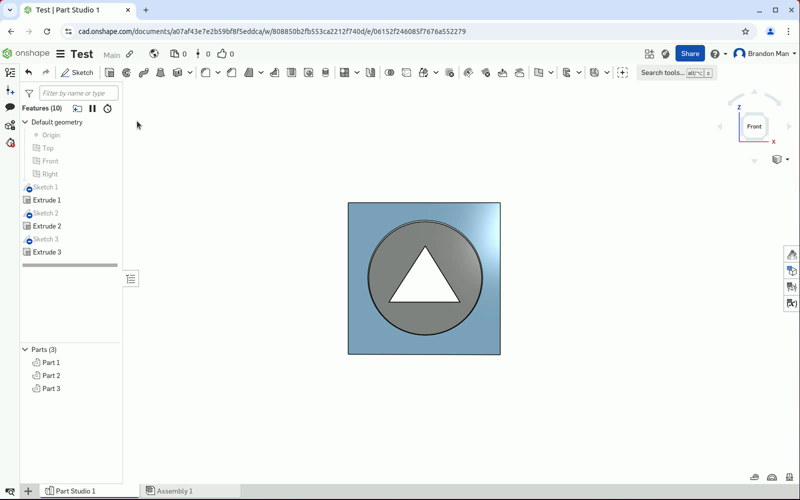
key(shift+h)
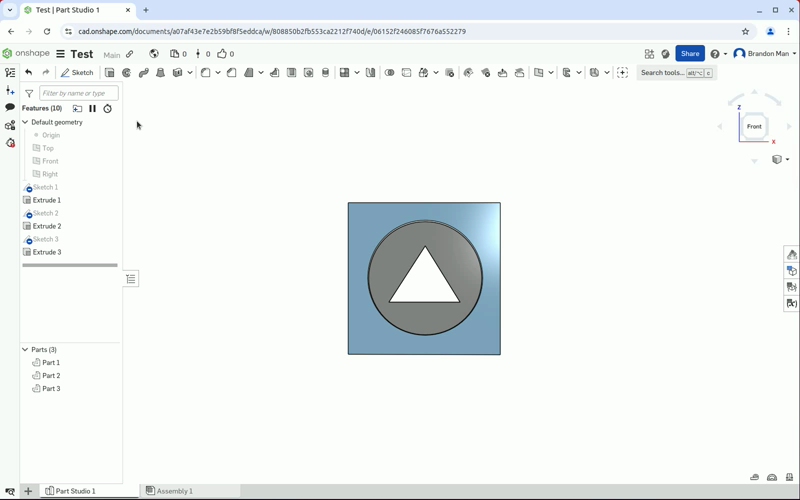
key(shift+7)
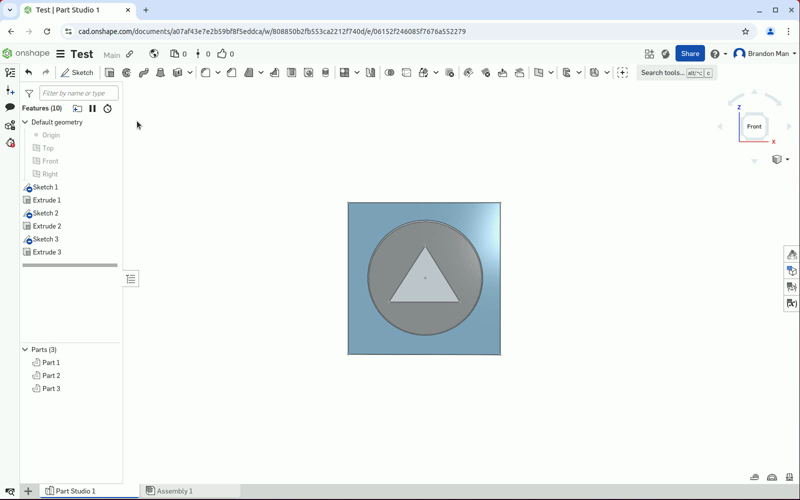
key(left, 2)
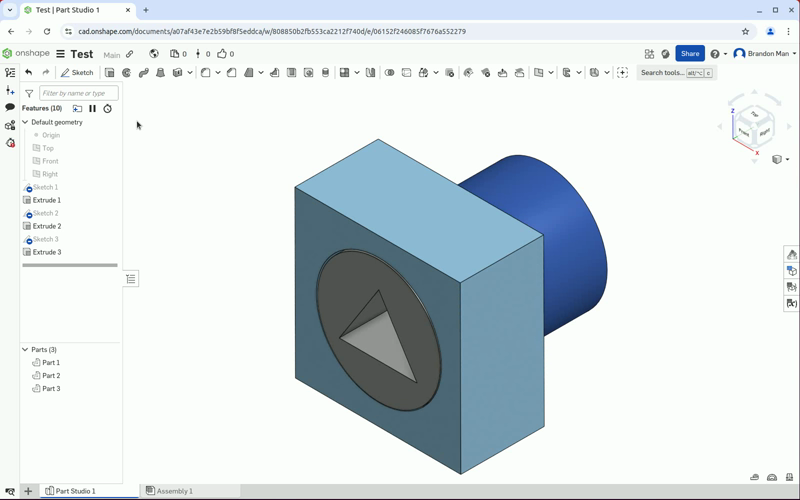
key(down, 2)
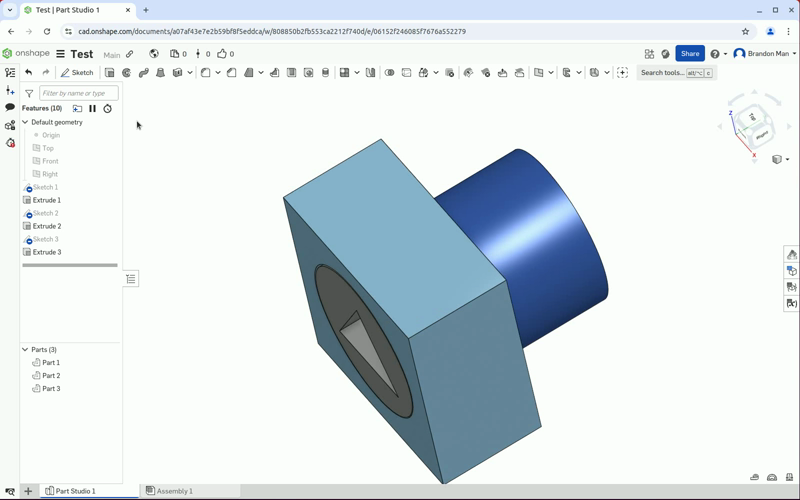
key(up, 2)
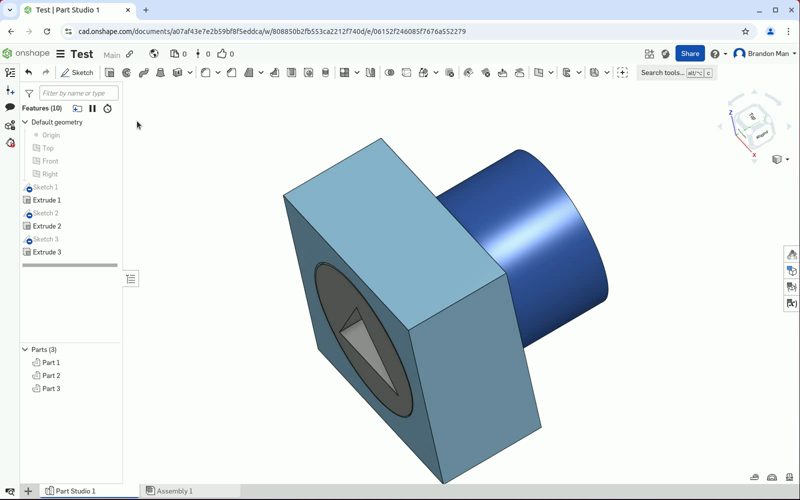
key(right, 2)
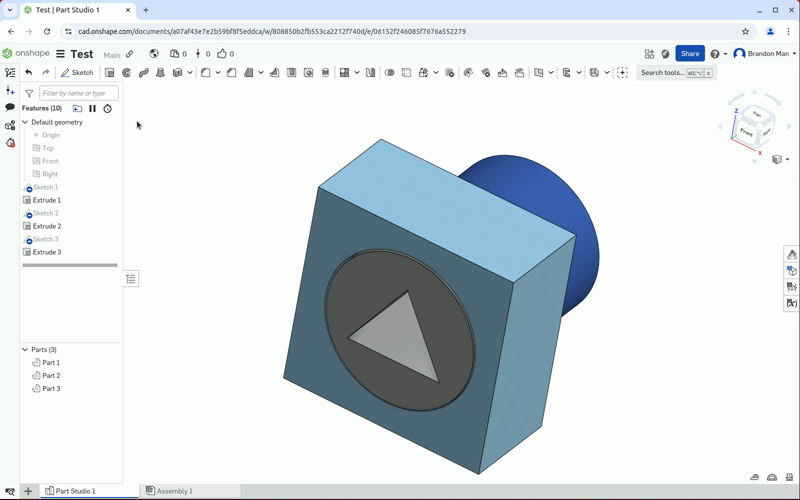
mouse_move(73, 189)
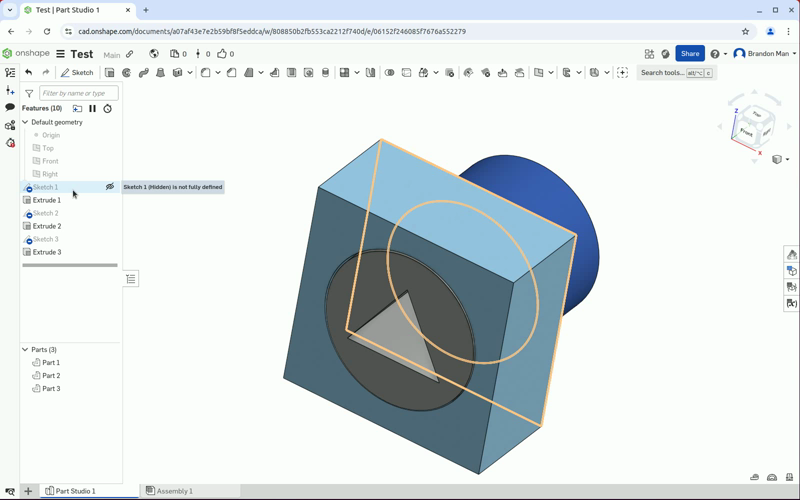
click(73, 189)